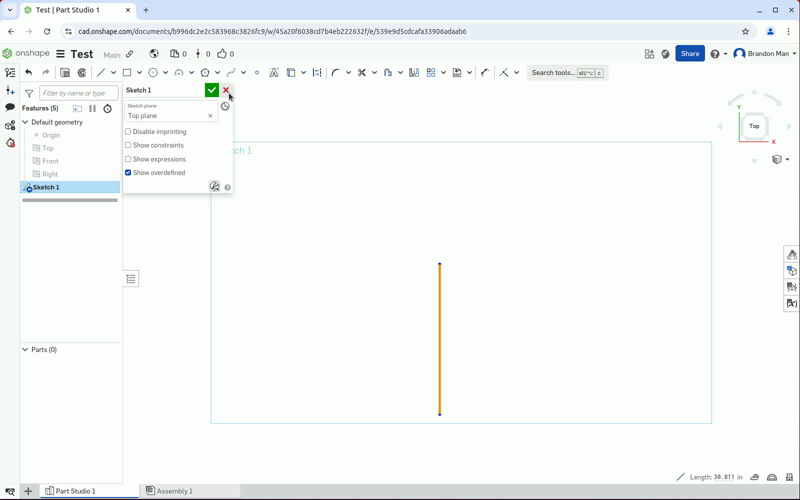
key(shift+h)
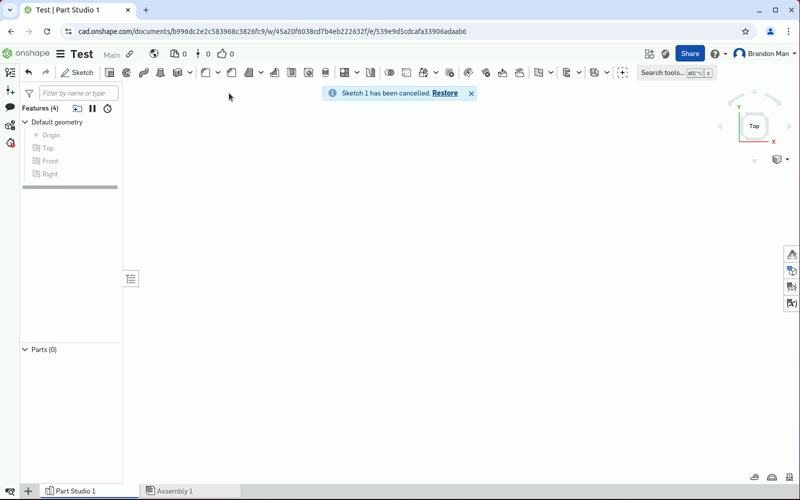
mouse_move(73, 352)
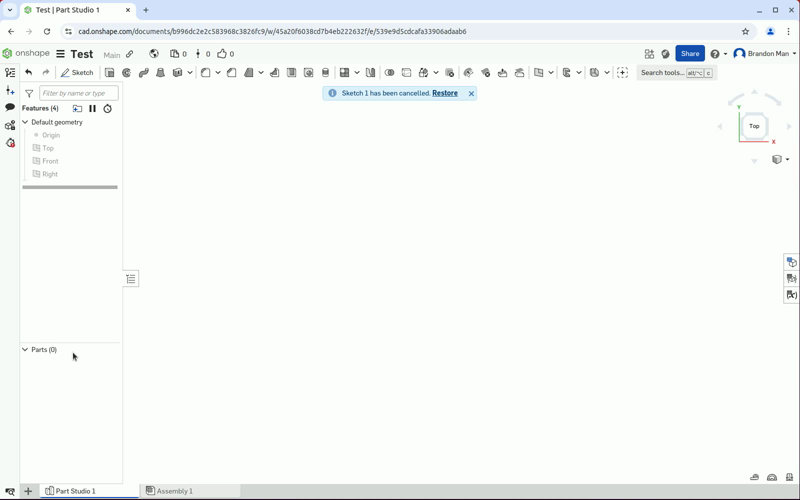
key(y)
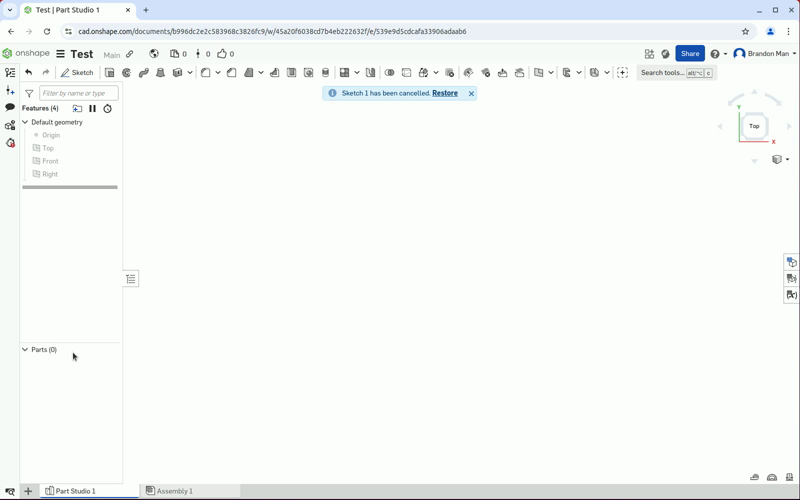
key(shift+p)
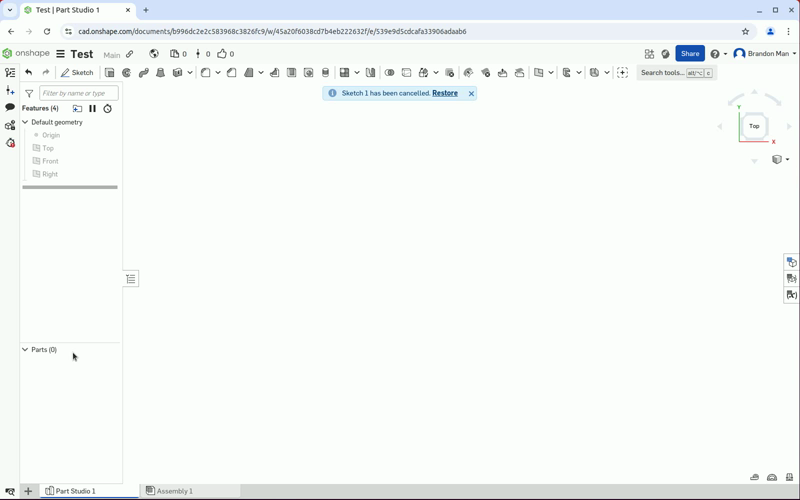
key(space)
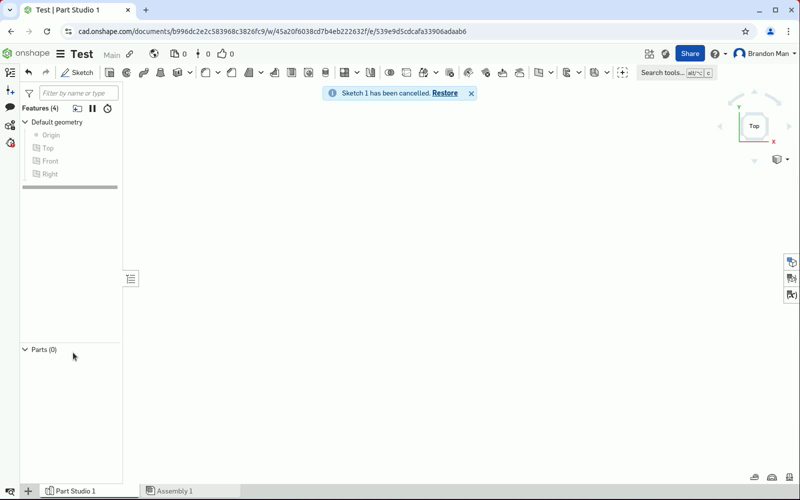
key_down(shift)
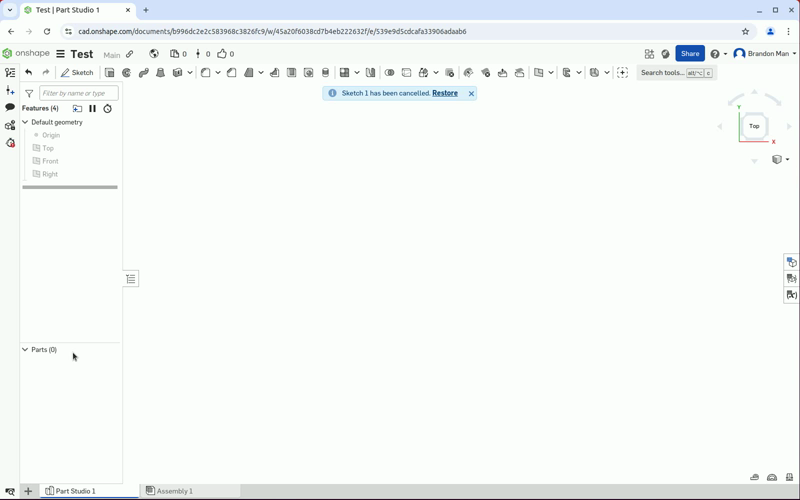
key(up)
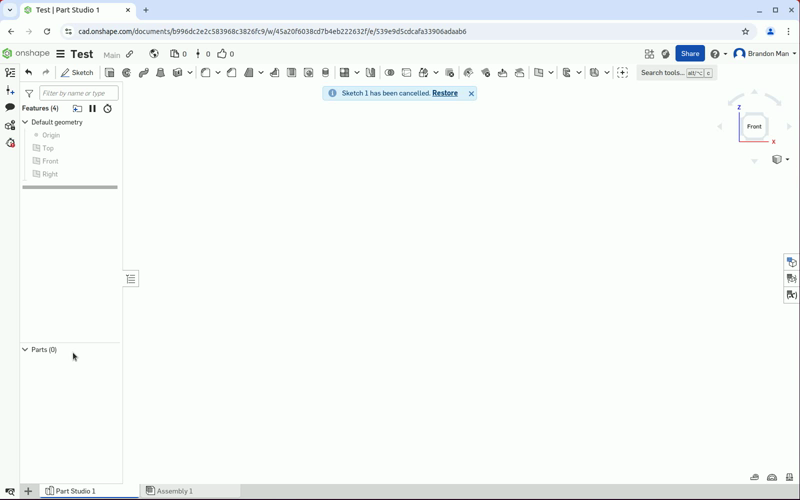
key_up(shift)
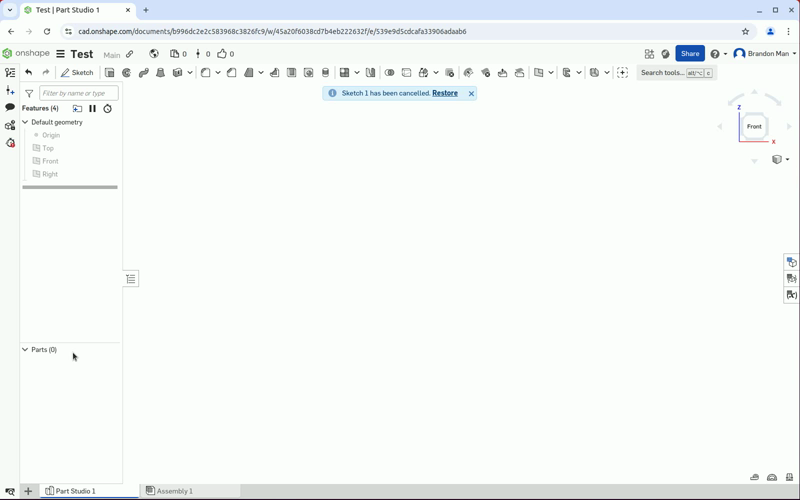
mouse_move(73, 352)
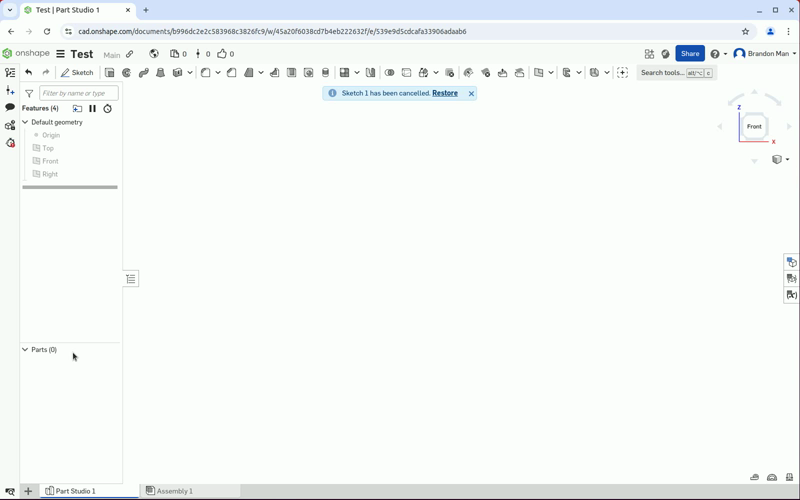
key(shift+y)
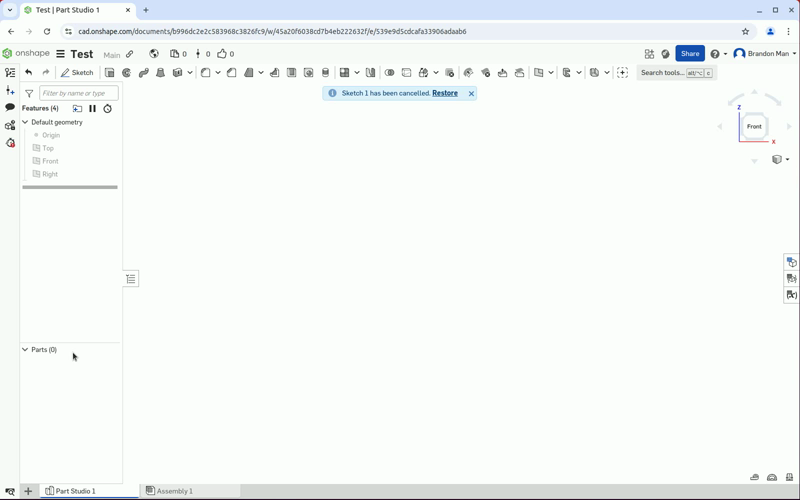
key(shift+s)
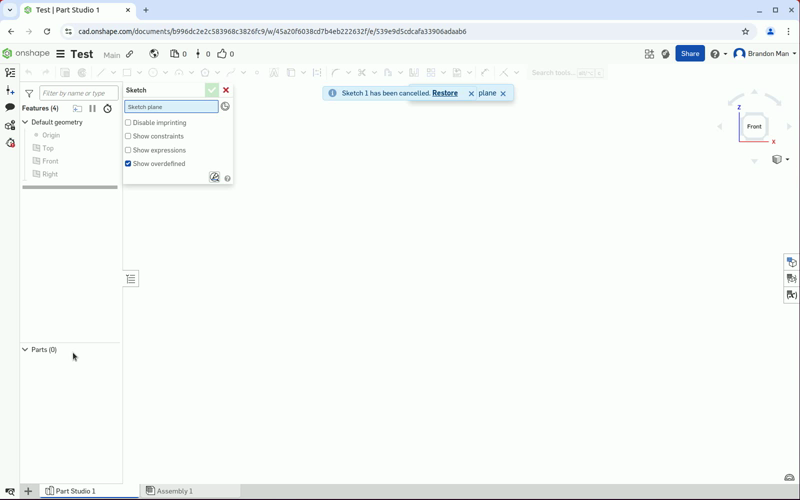
mouse_move(73, 163)
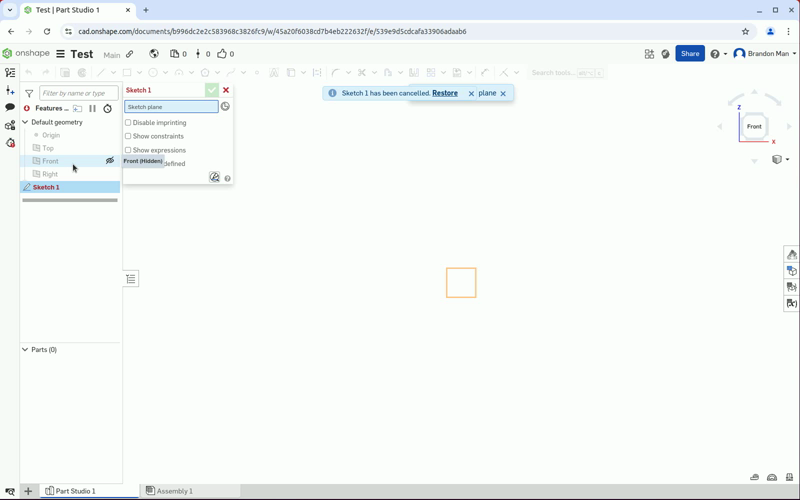
click(73, 163)
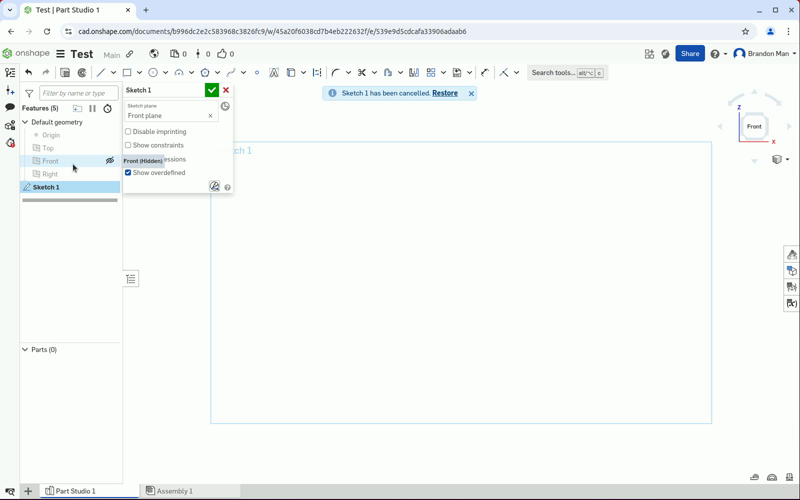
mouse_move(73, 352)
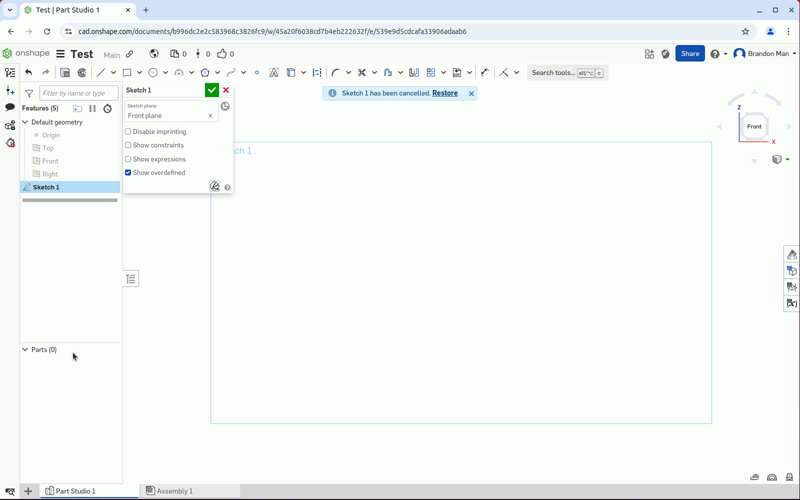
key(y)
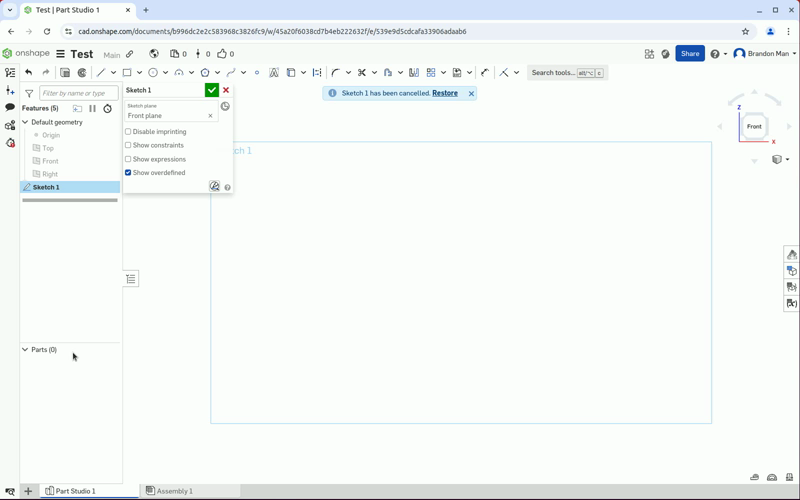
key(c)
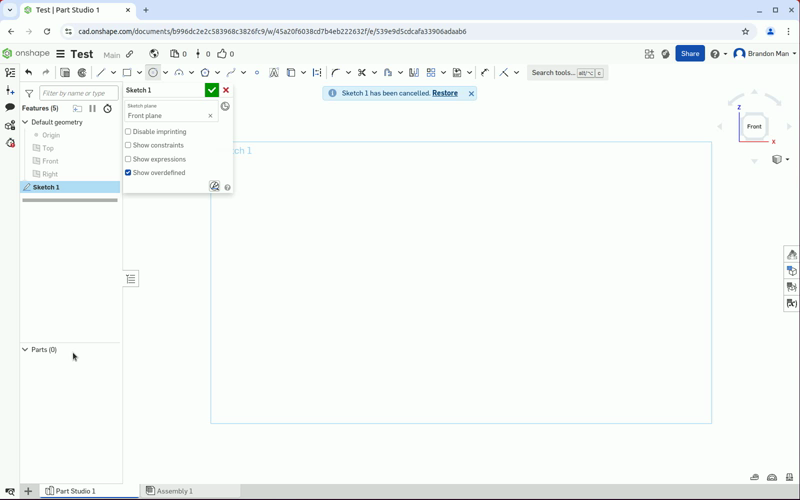
key_down(shift)
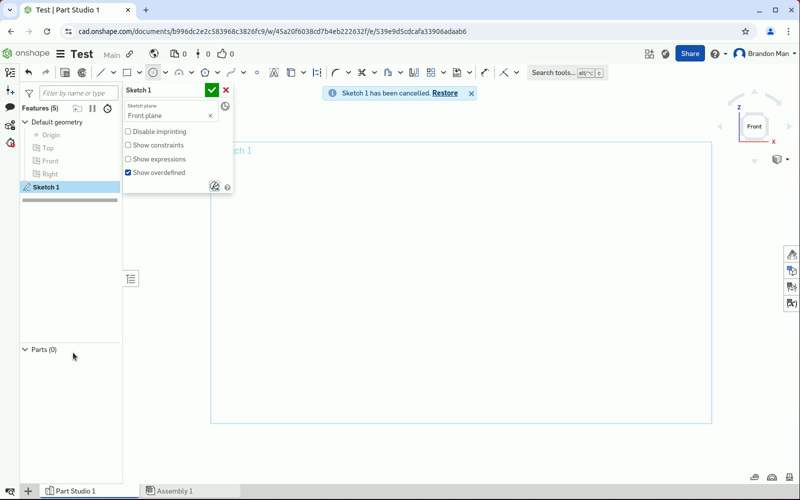
mouse_move(461, 282)
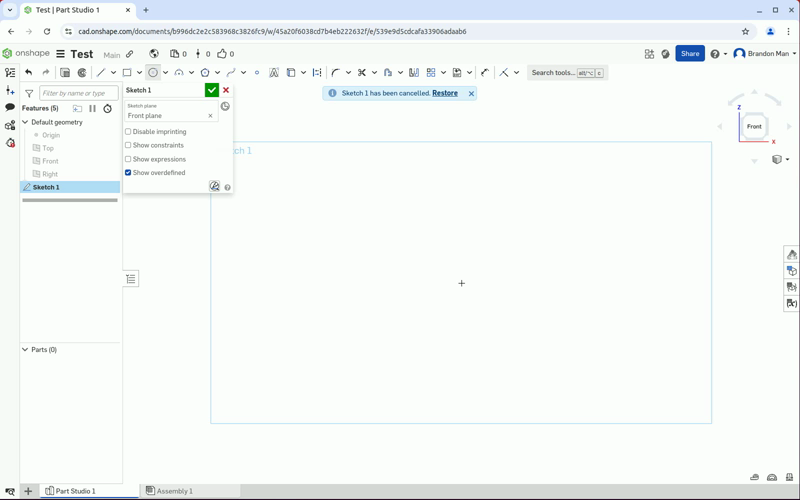
click(461, 282)
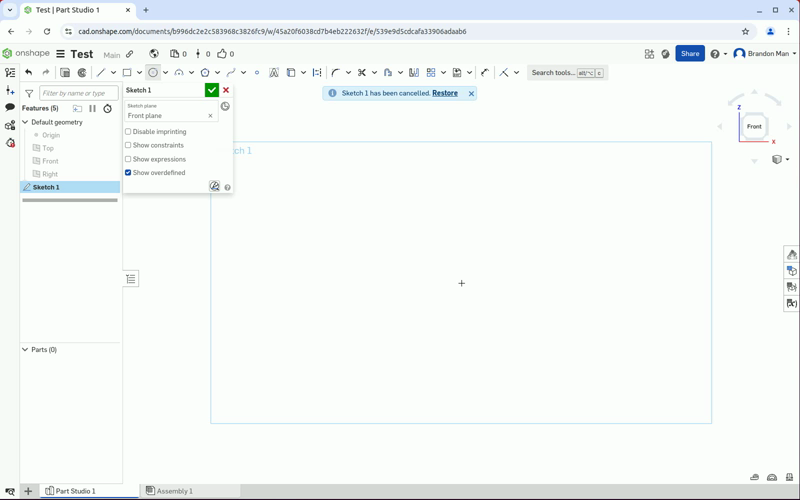
key_up(shift)
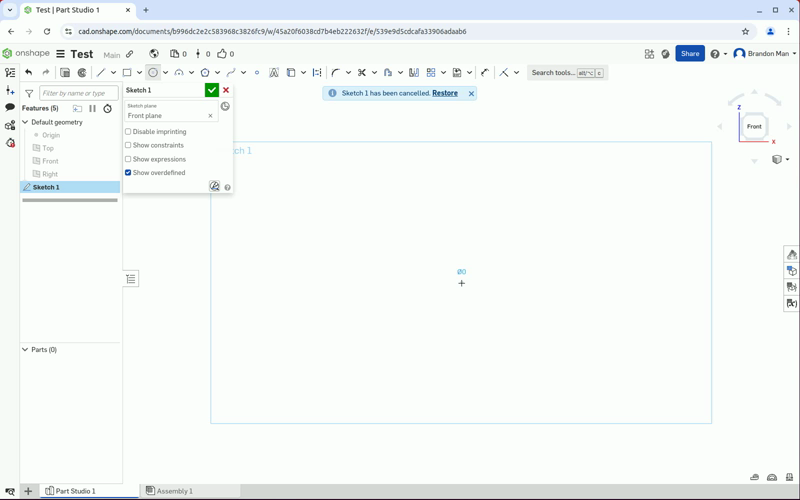
mouse_move(479, 282)
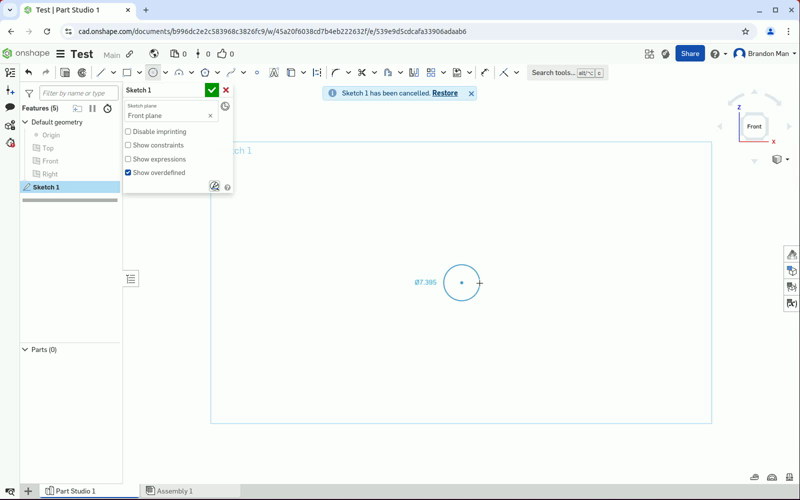
click(479, 282)
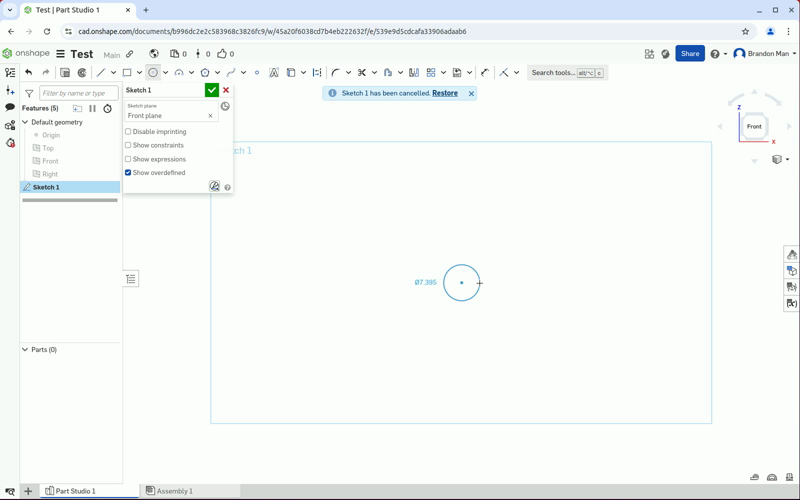
key(esc)
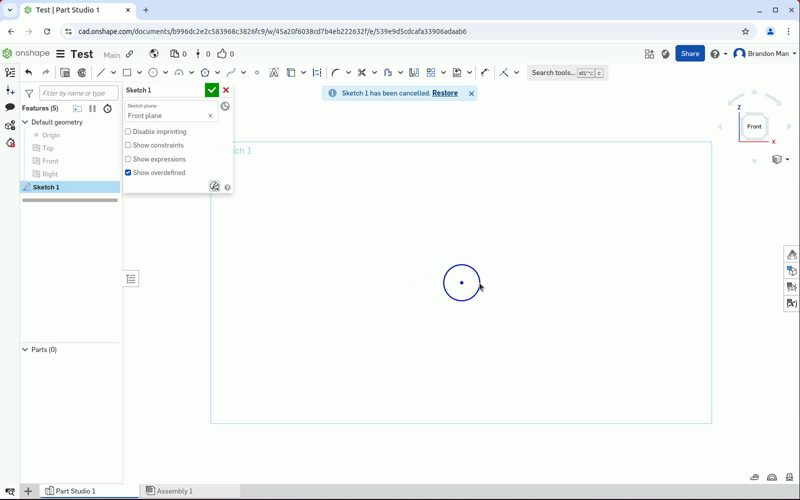
mouse_move(449, 276)
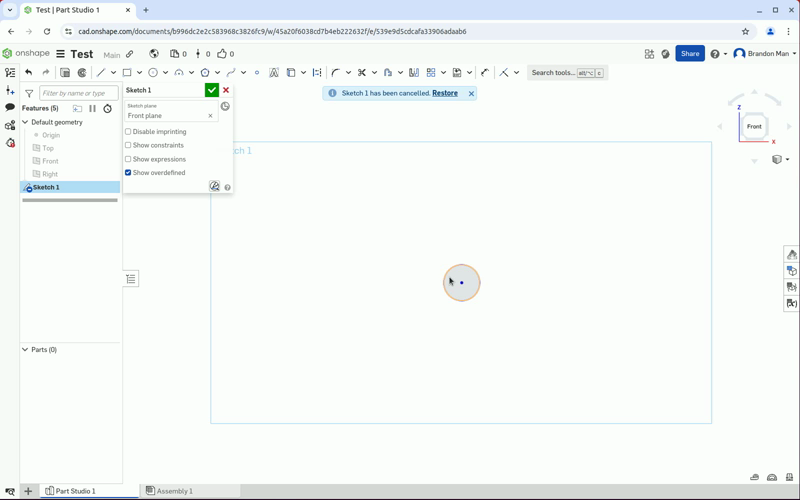
scroll(6)
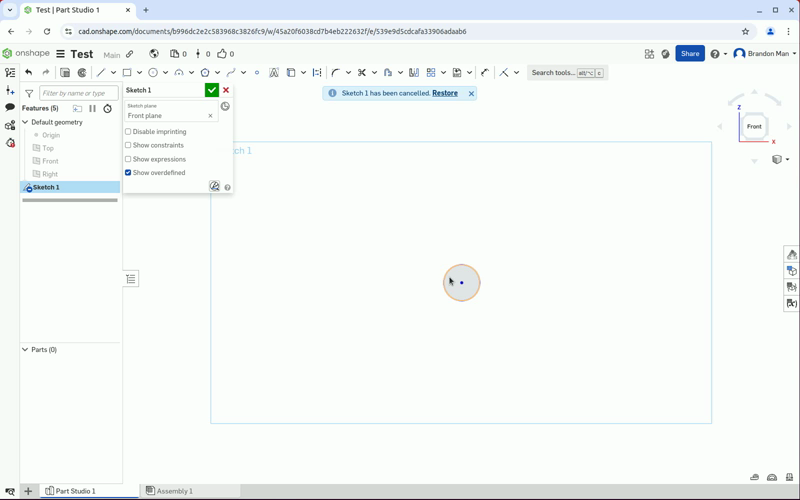
scroll(6)
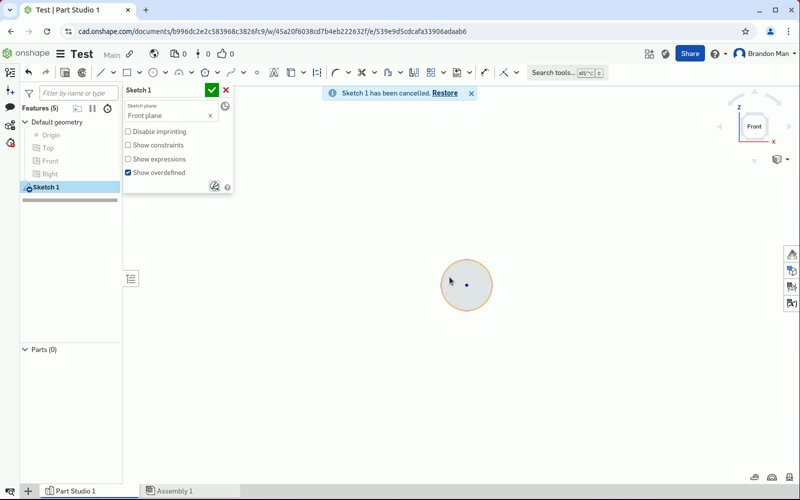
scroll(6)
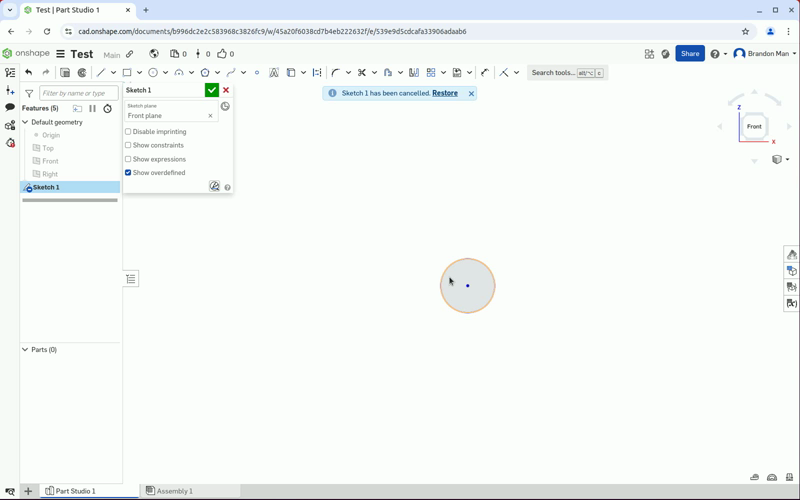
scroll(6)
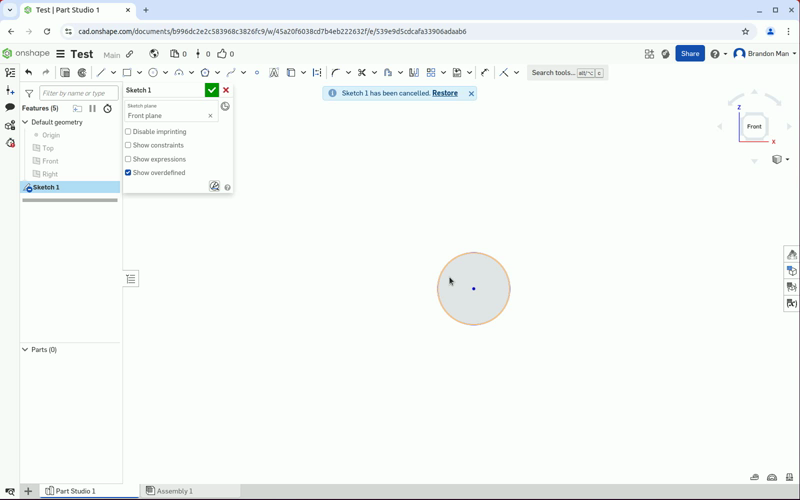
scroll(6)
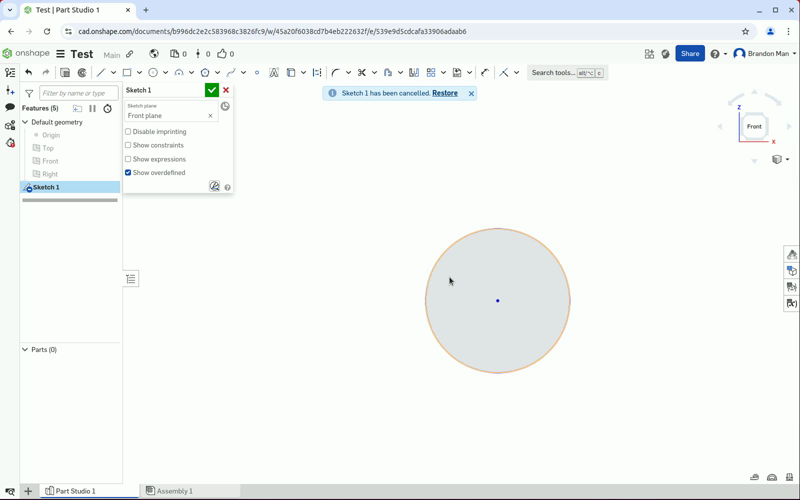
scroll(6)
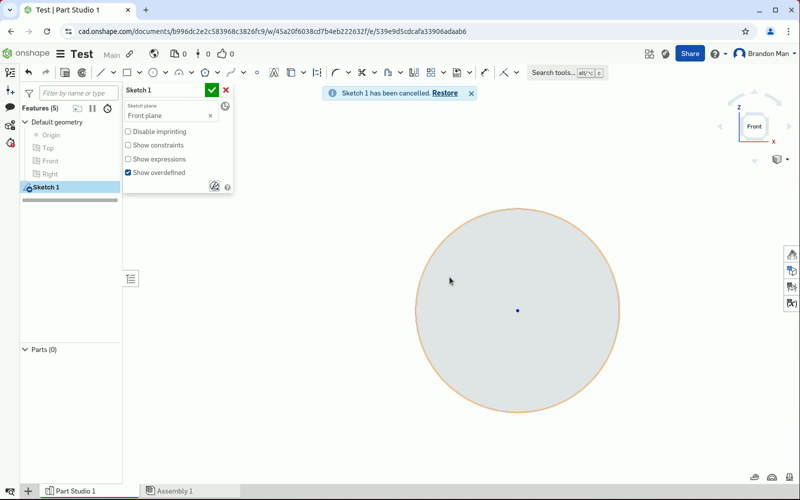
scroll(6)
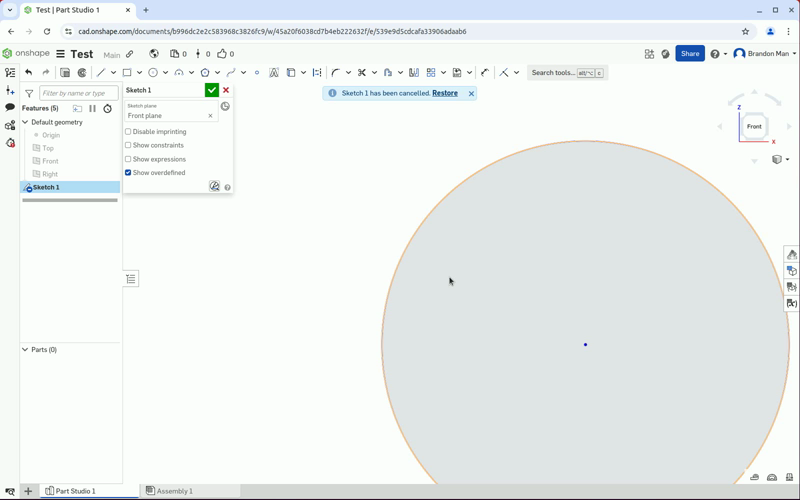
click(449, 276)
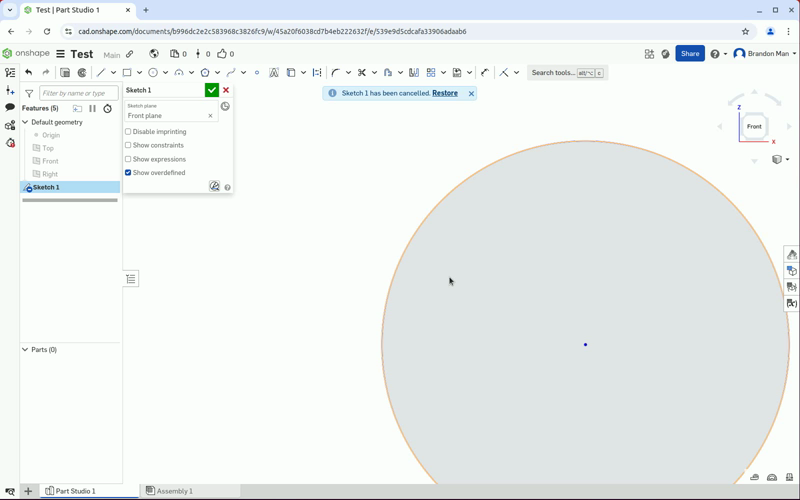
scroll(-6)
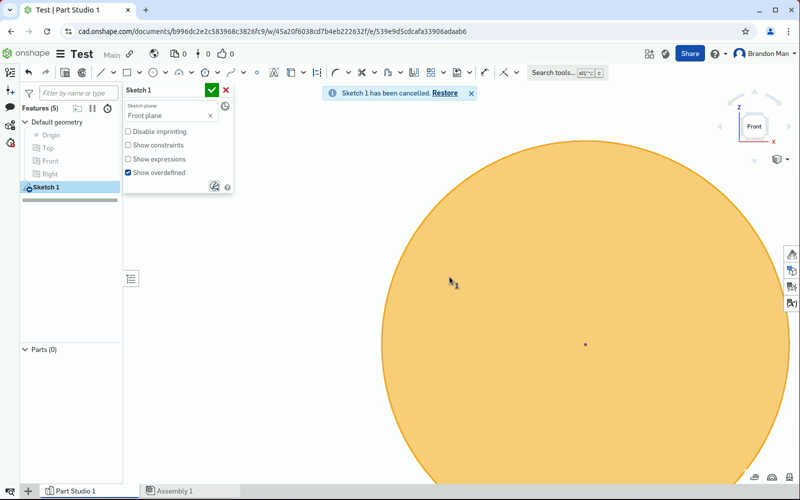
scroll(-6)
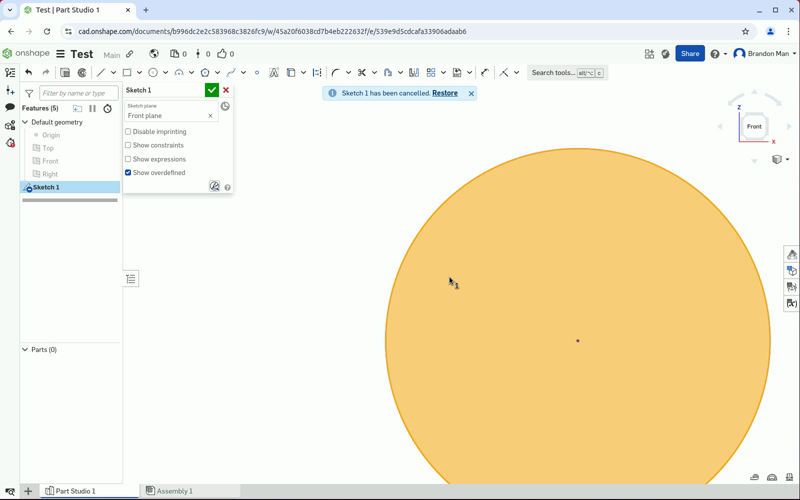
scroll(-6)
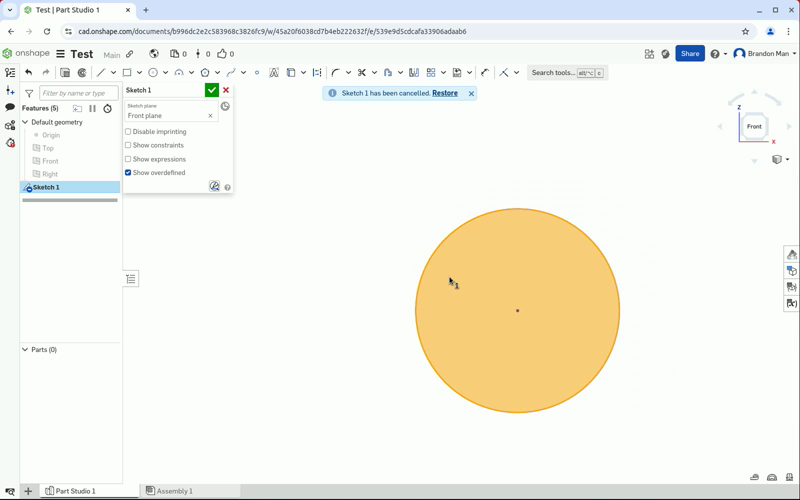
scroll(-6)
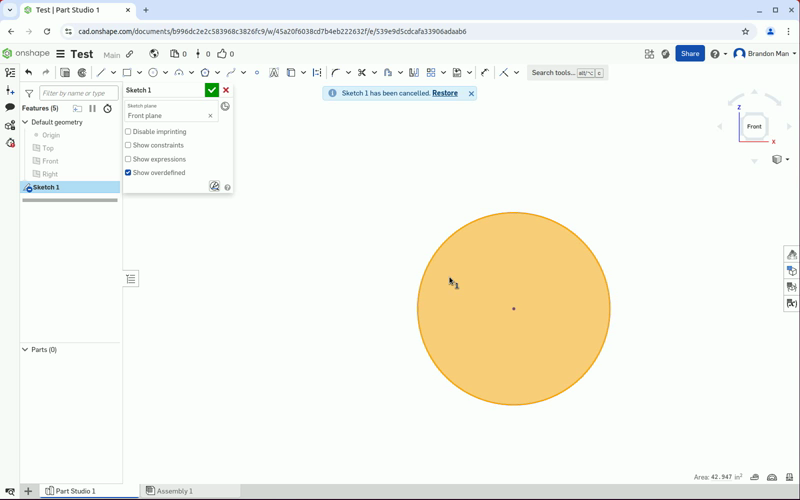
scroll(-6)
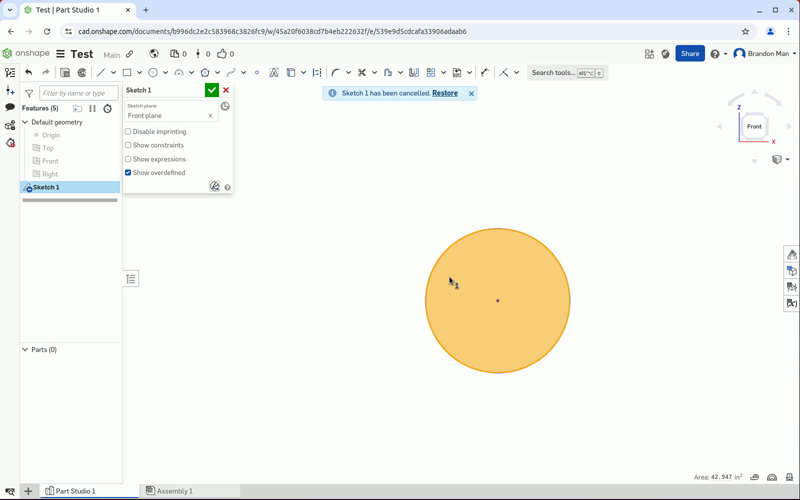
scroll(-6)
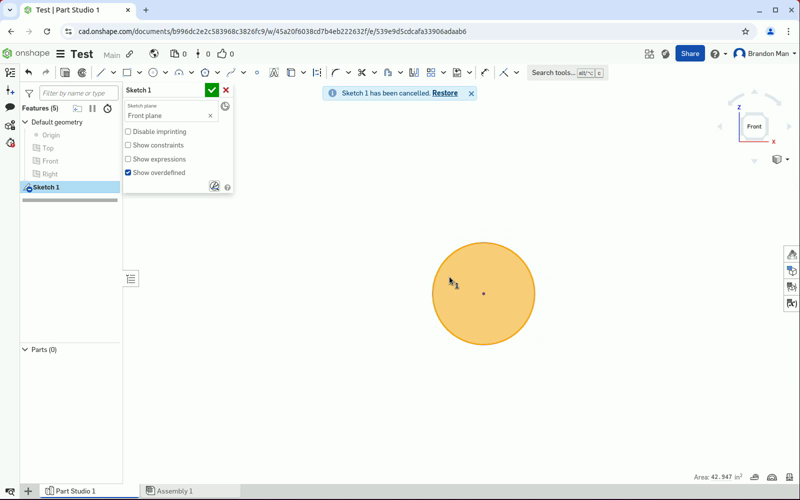
scroll(-6)
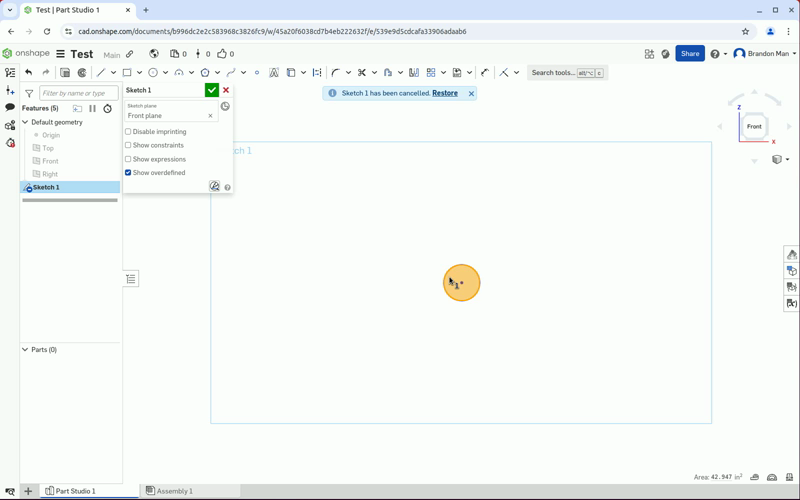
mouse_move(73, 352)
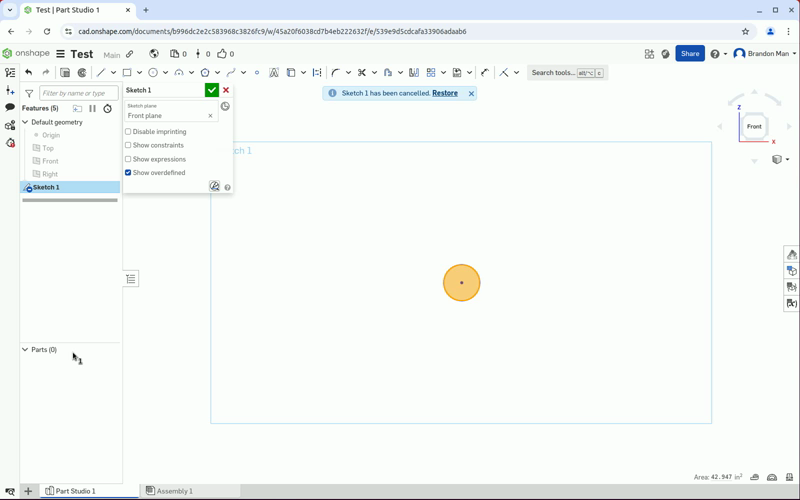
key(shift+y)
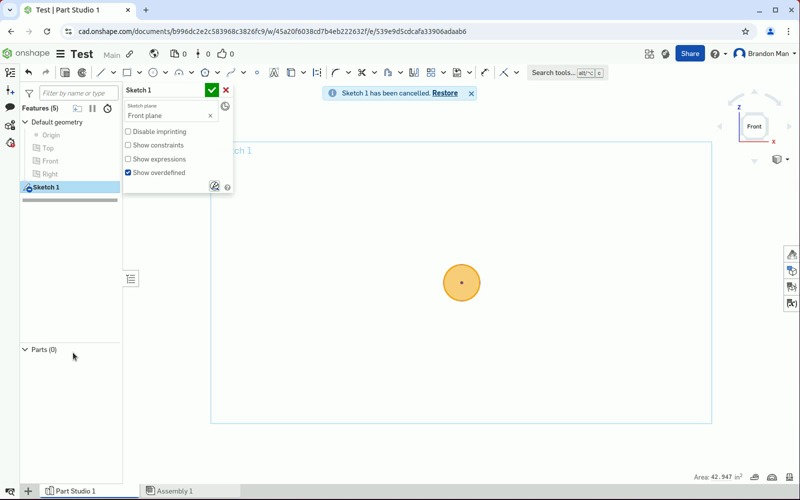
key(shift+e)
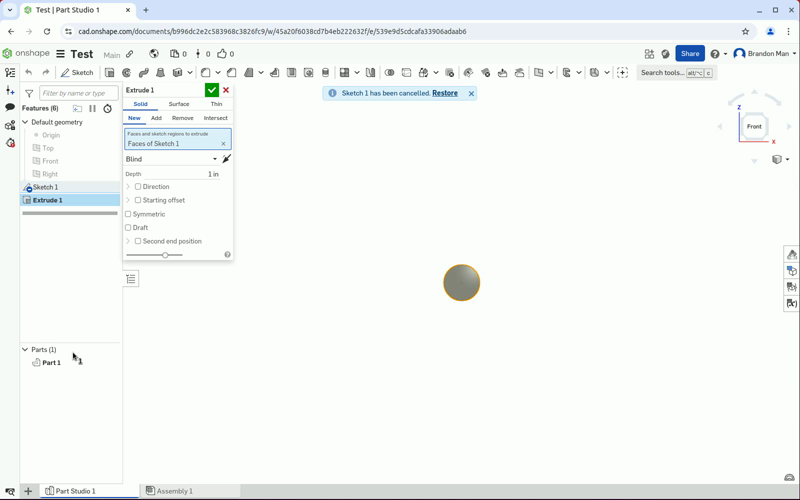
mouse_move(143, 106)
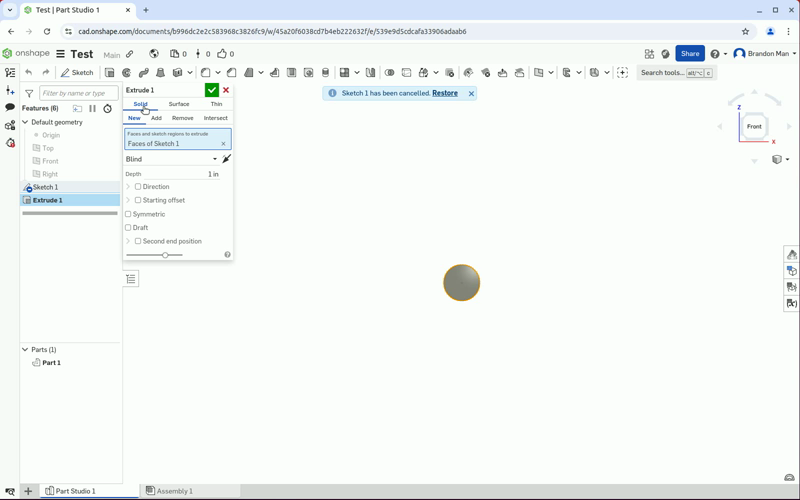
click(143, 106)
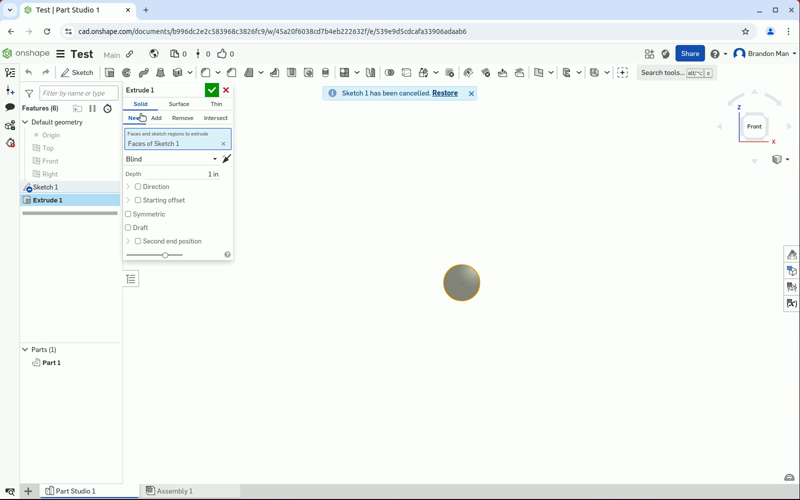
mouse_move(137, 120)
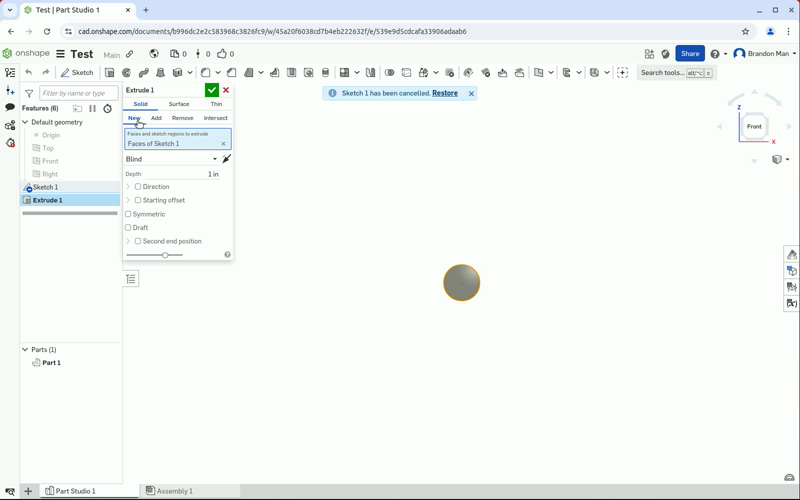
click(137, 120)
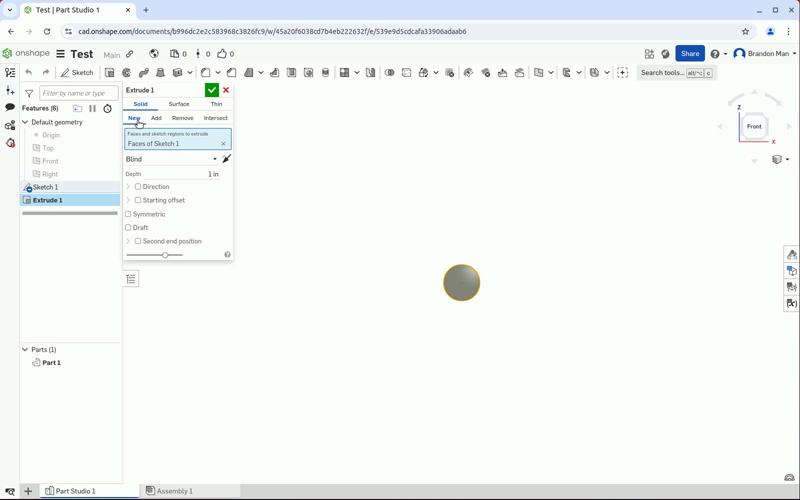
key(tab, 4)
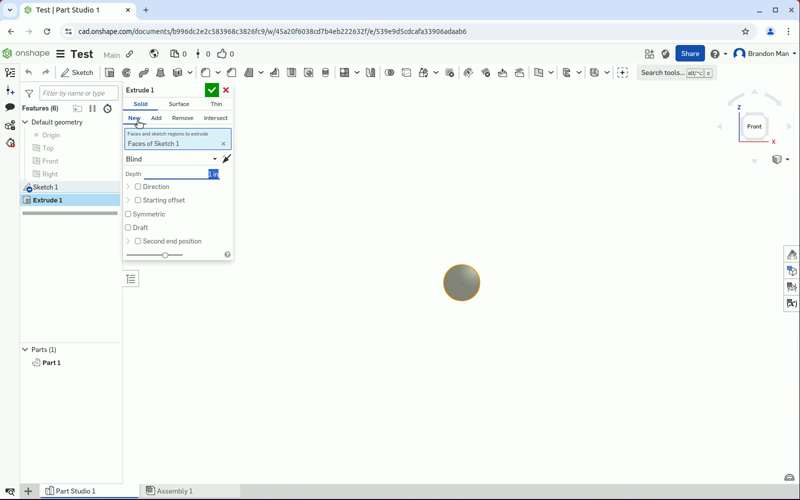
text(23.108)
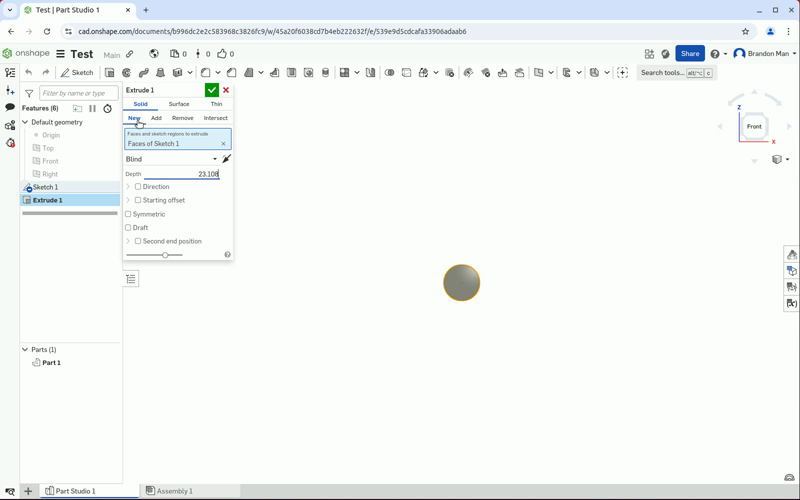
key(enter)
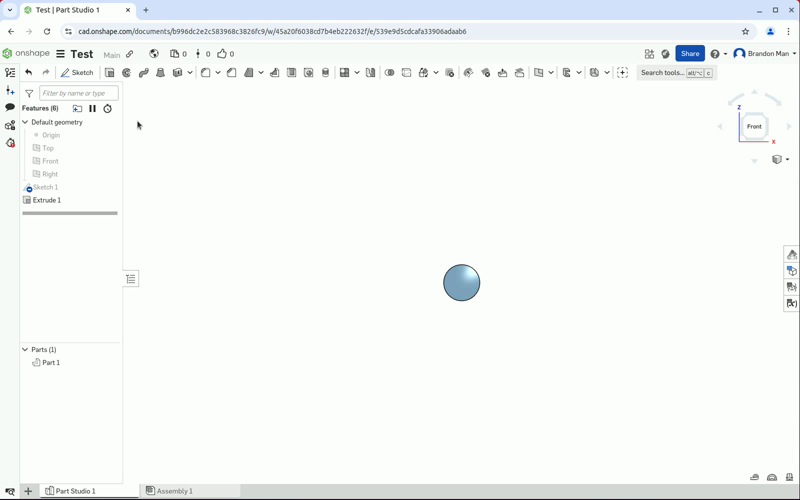
key(shift+h)
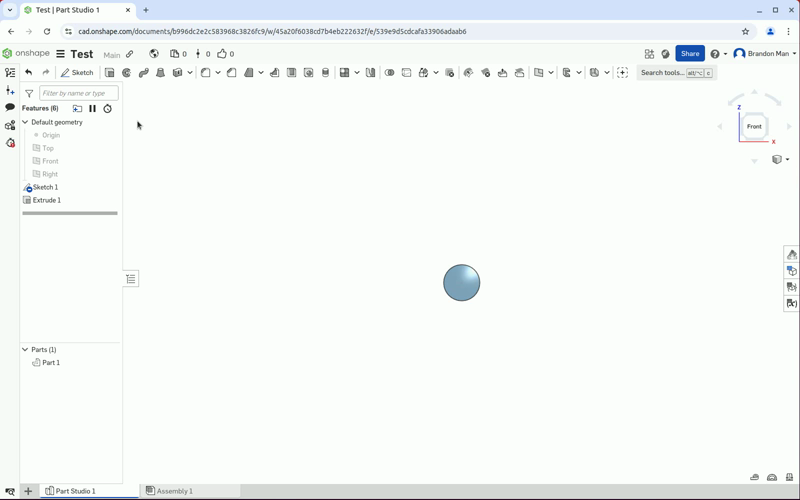
key(shift+h)
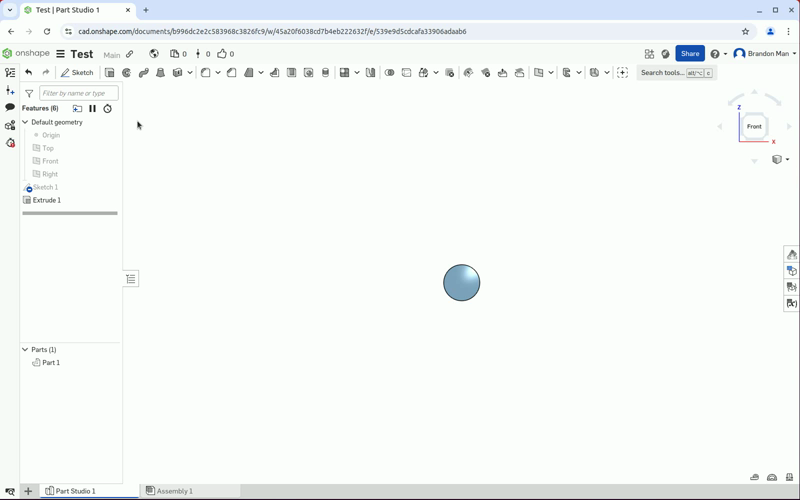
mouse_move(73, 189)
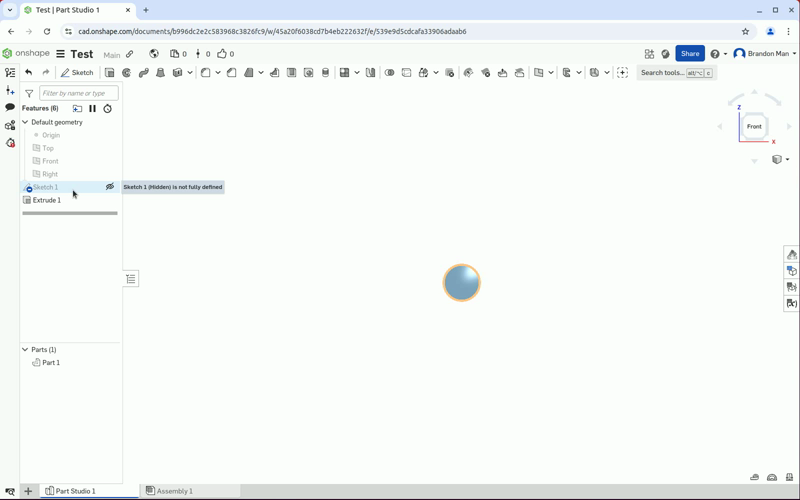
click(73, 189)
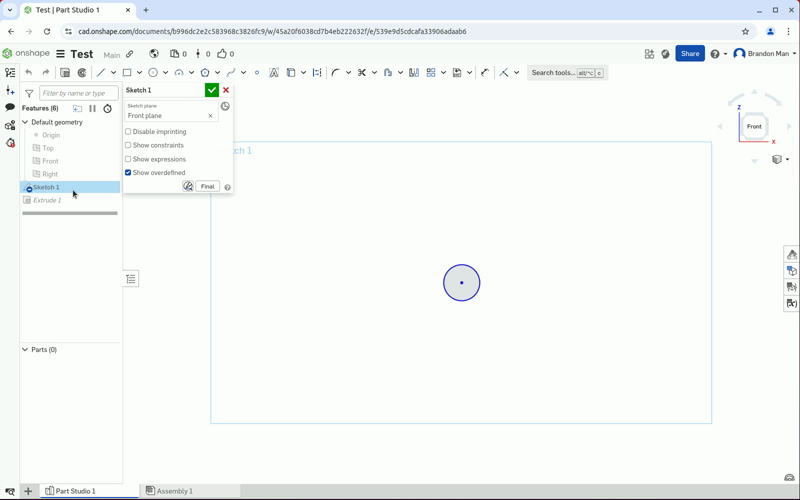
mouse_move(229, 92)
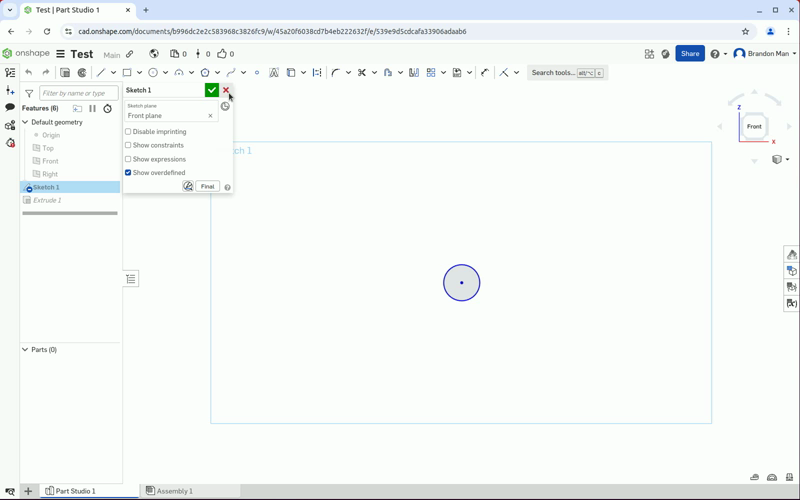
click(229, 92)
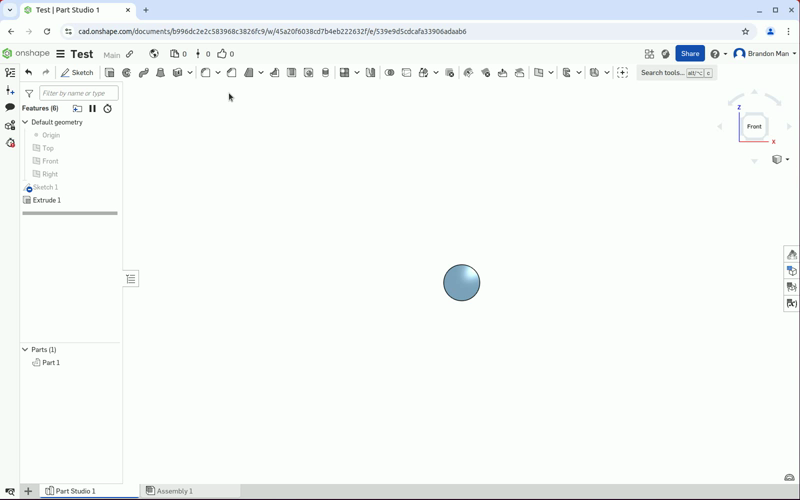
mouse_move(73, 352)
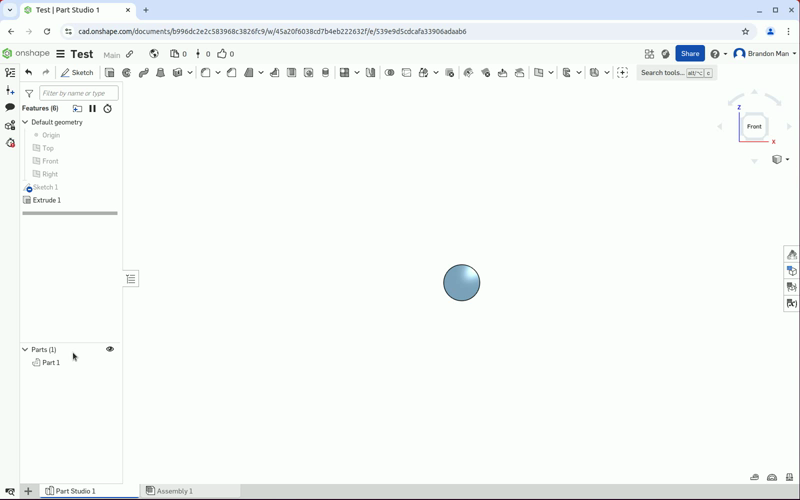
key(y)
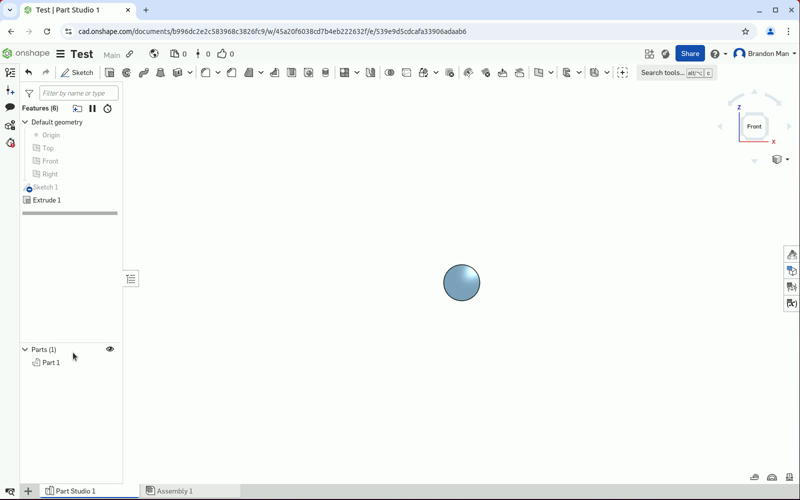
key(shift+p)
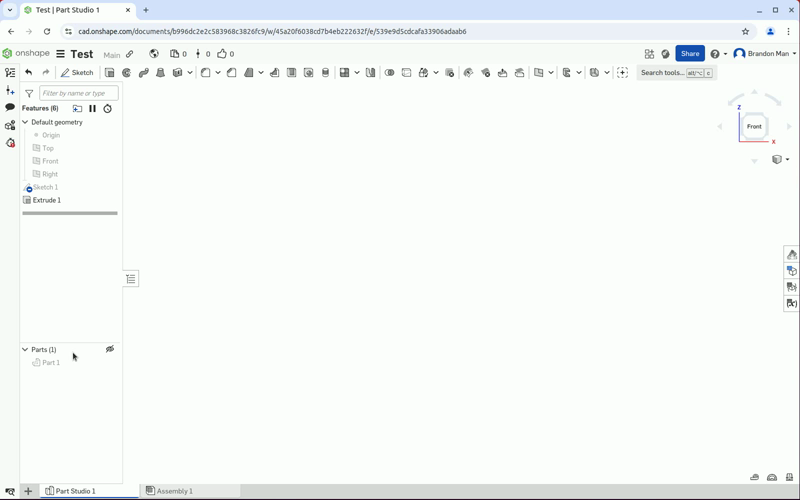
key(space)
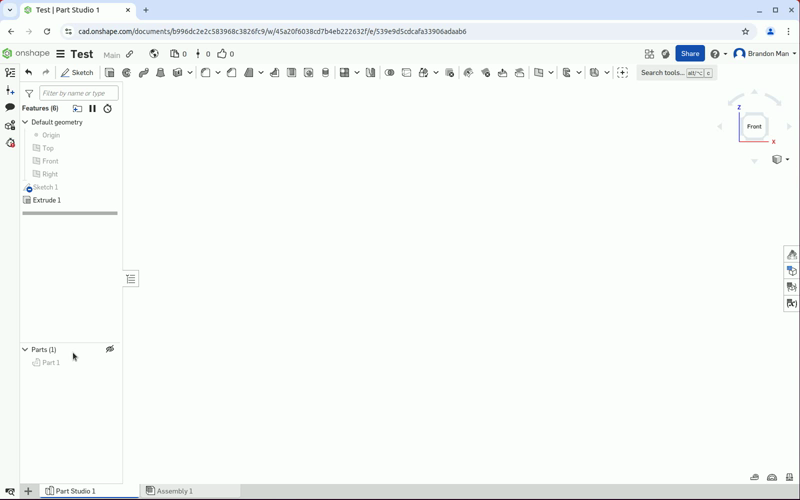
key_down(shift)
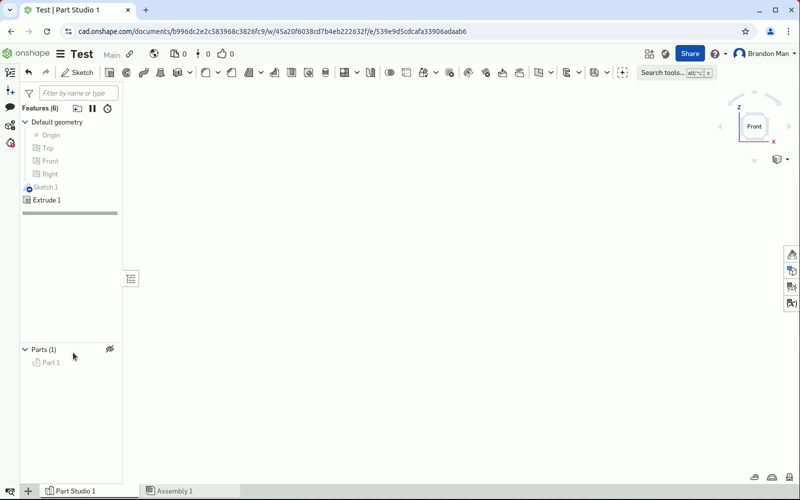
key(left)
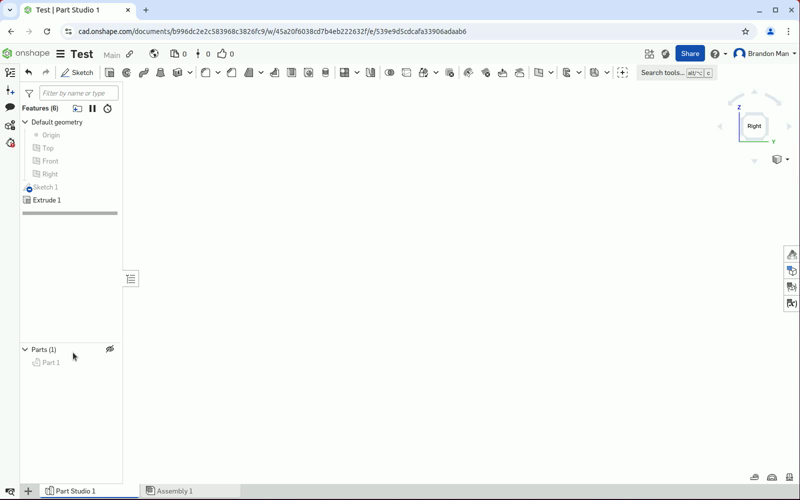
key_up(shift)
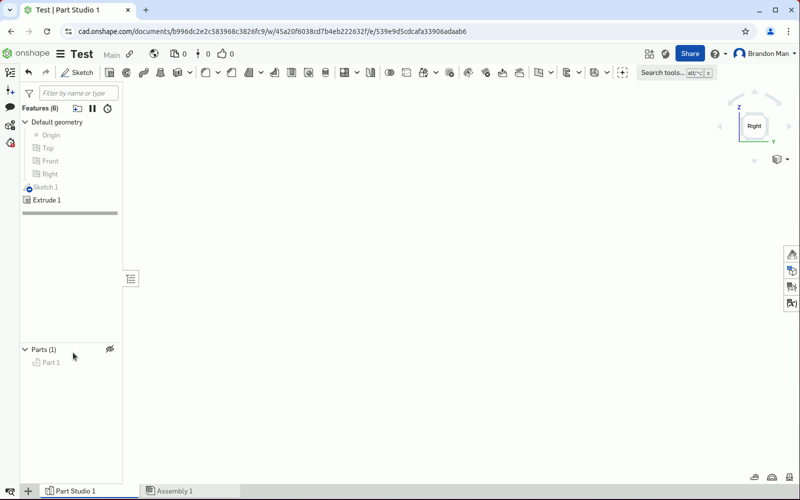
mouse_move(73, 352)
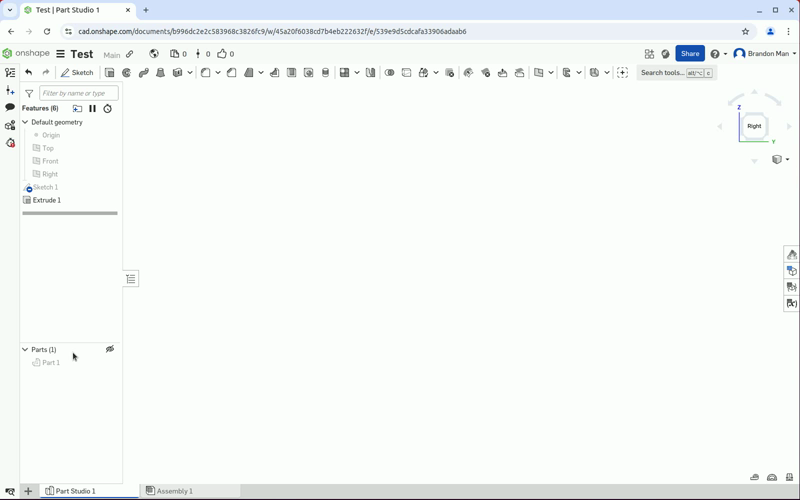
key(shift+y)
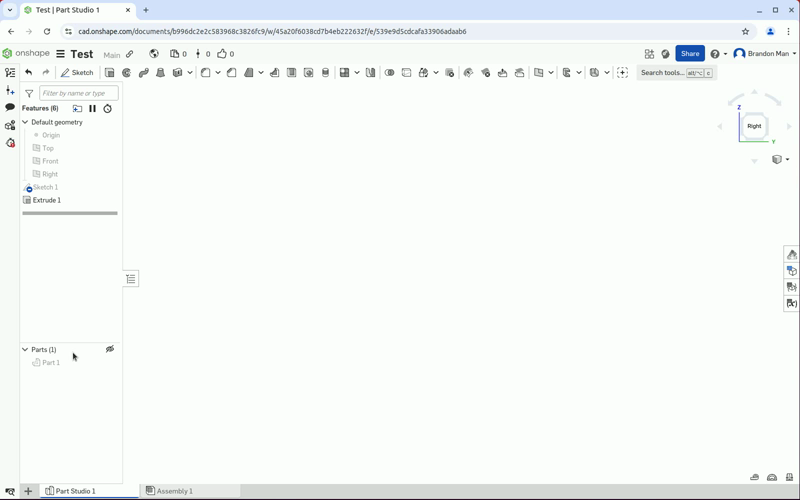
key(shift+s)
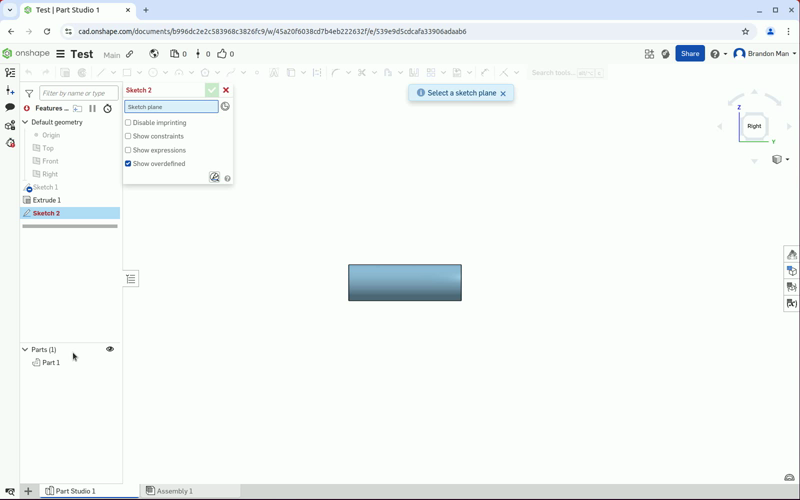
mouse_move(73, 176)
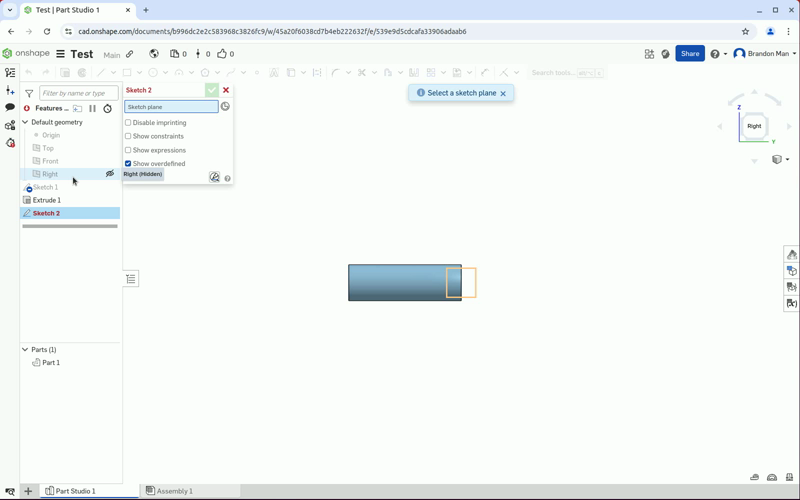
click(73, 176)
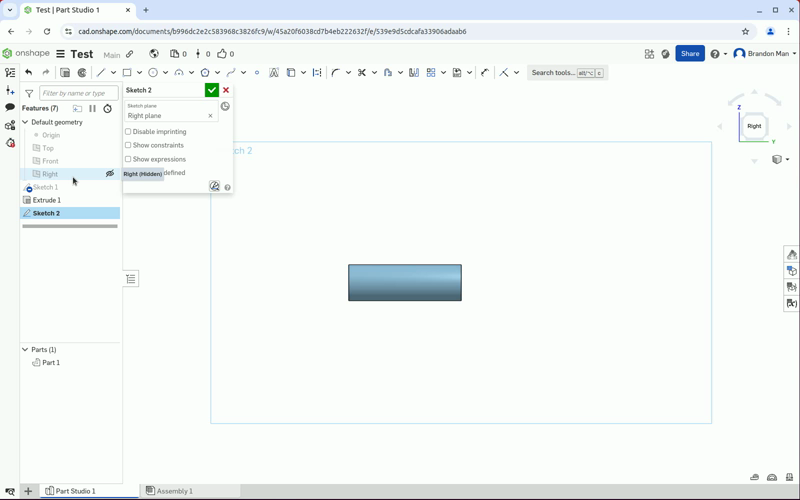
mouse_move(73, 352)
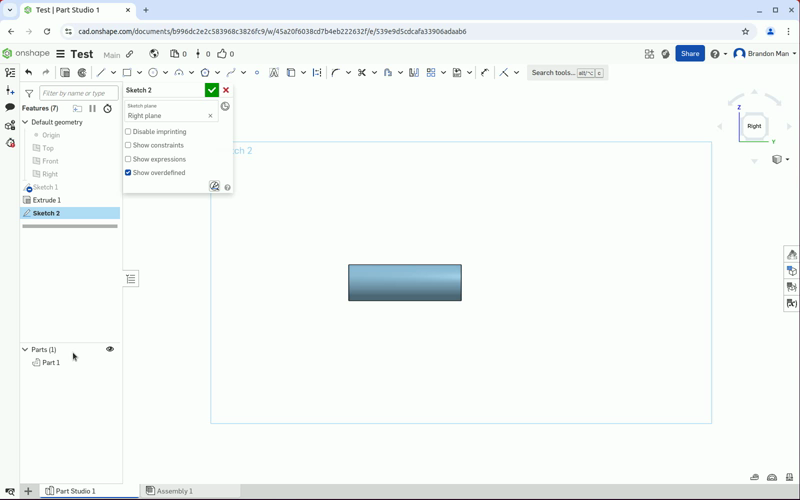
key(y)
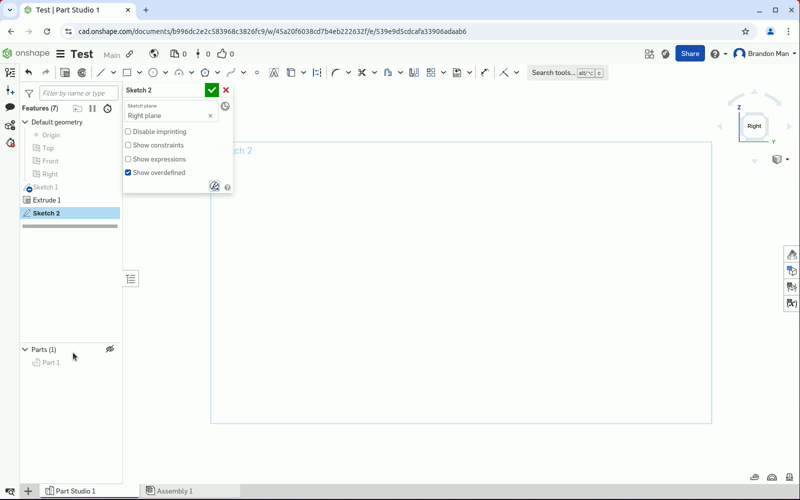
key(l)
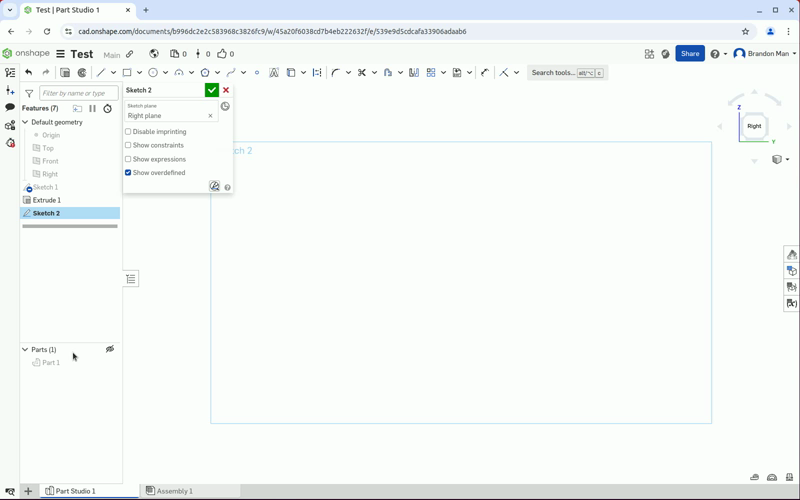
key_down(shift)
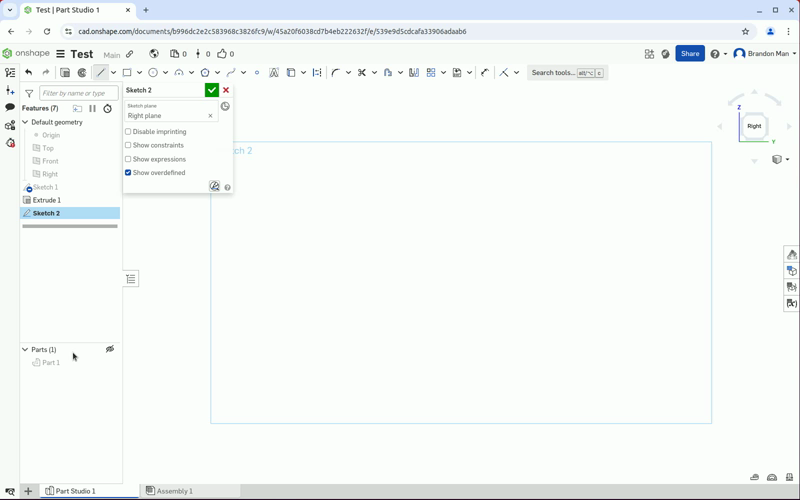
mouse_move(419, 287)
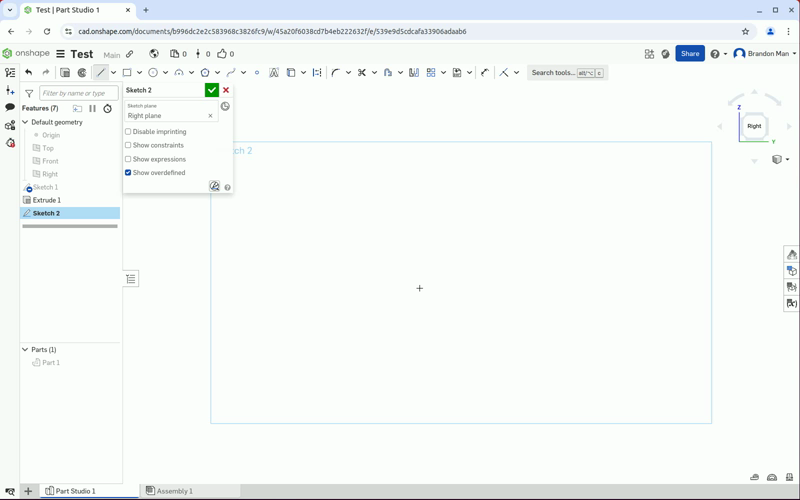
click(419, 287)
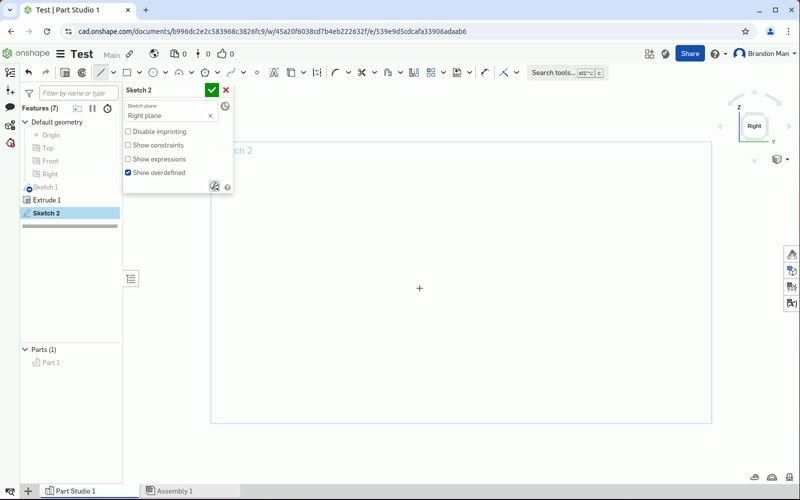
key_up(shift)
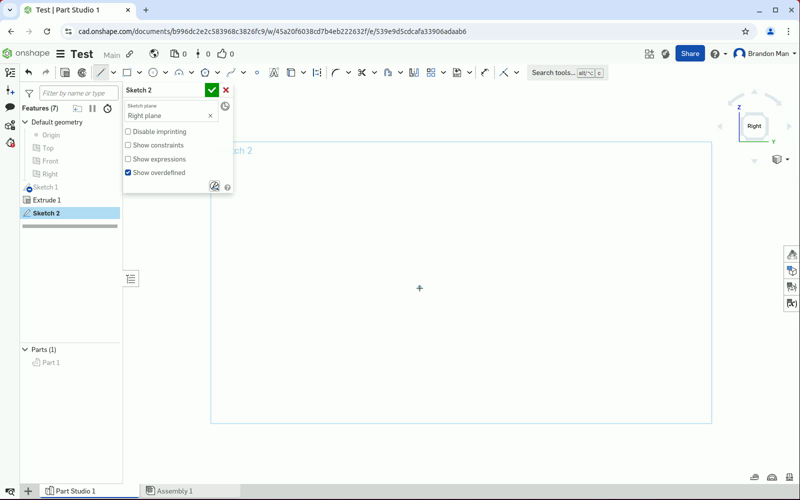
key_down(shift)
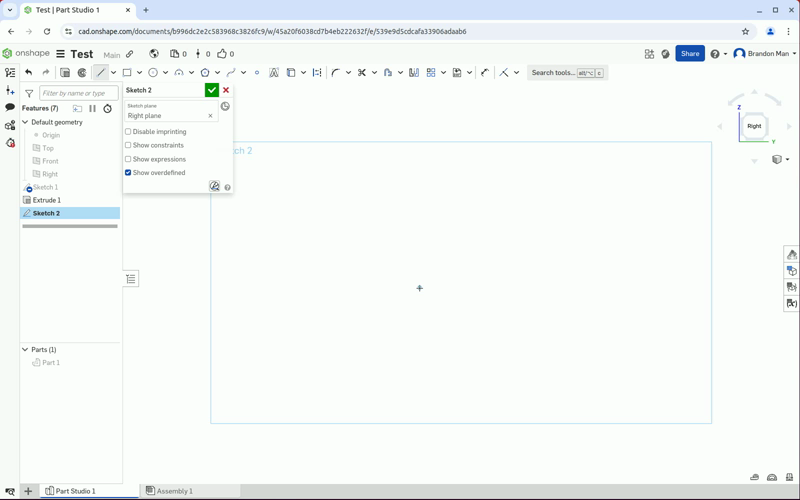
mouse_move(449, 287)
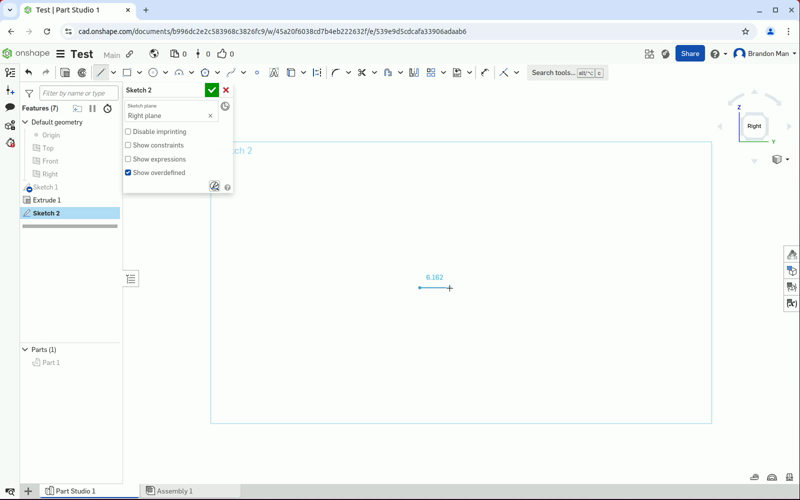
mouse_move(438, 287)
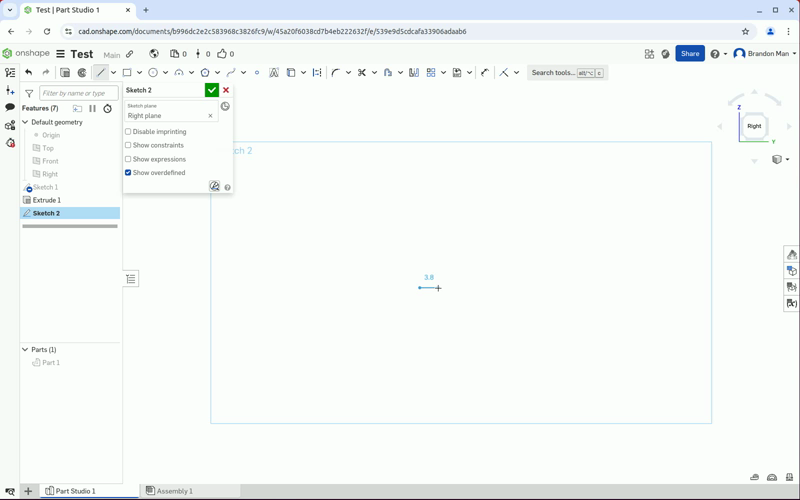
click(438, 287)
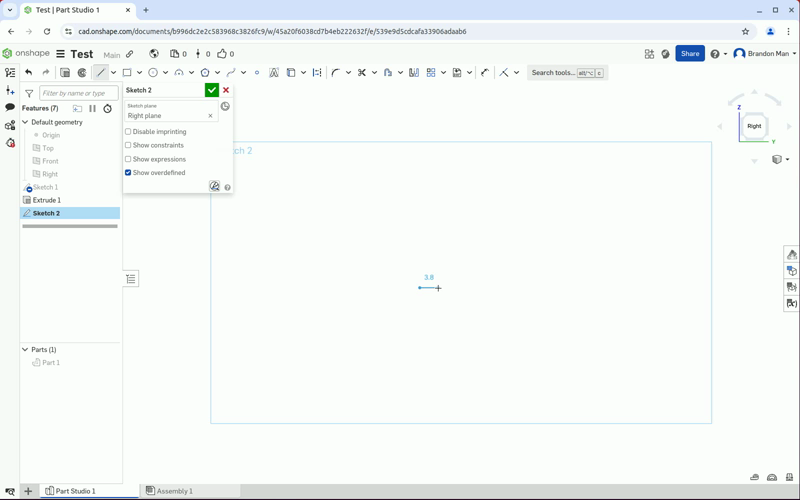
key_up(shift)
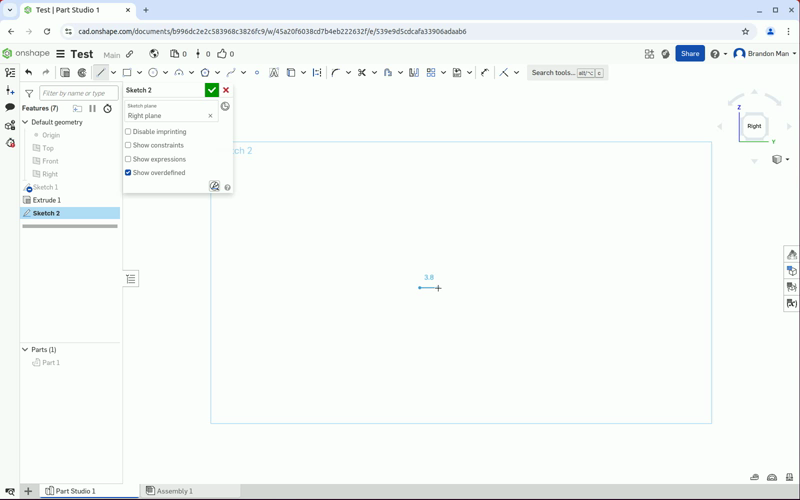
key_down(shift)
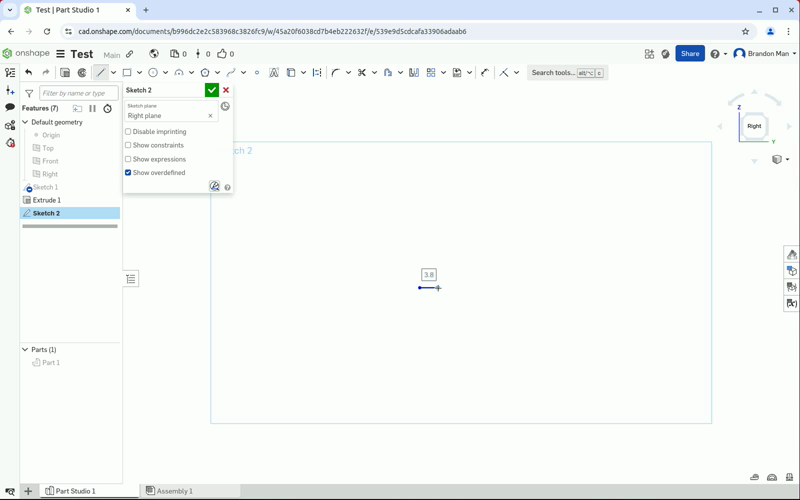
mouse_move(468, 287)
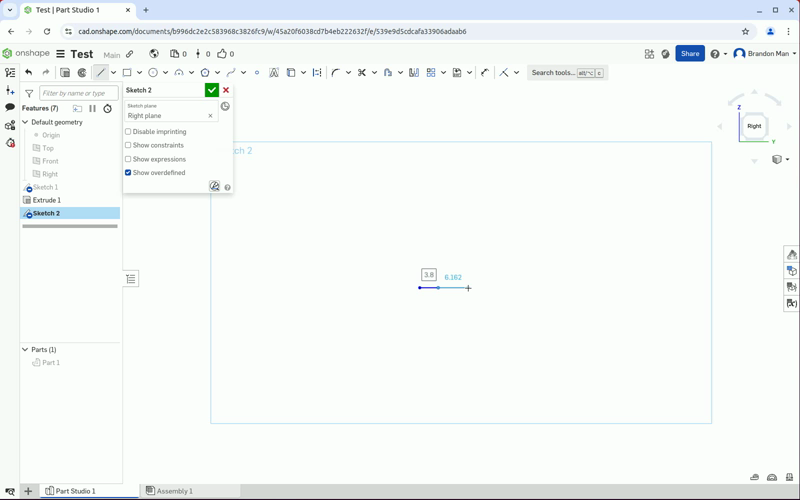
mouse_move(438, 282)
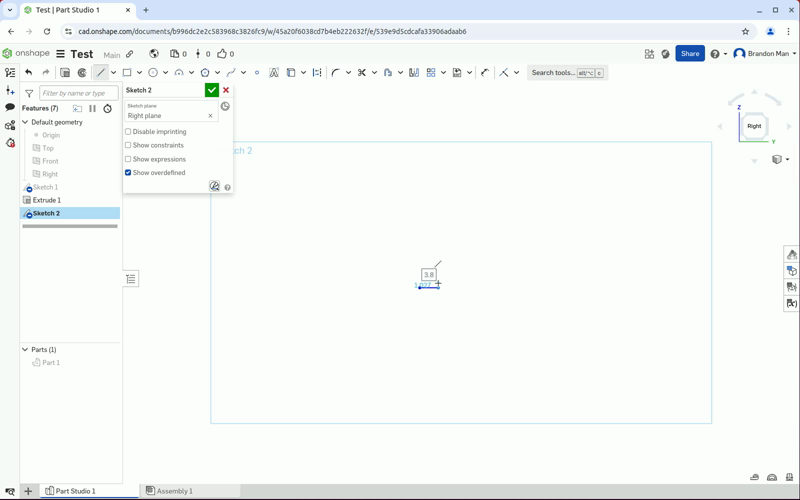
scroll(6)
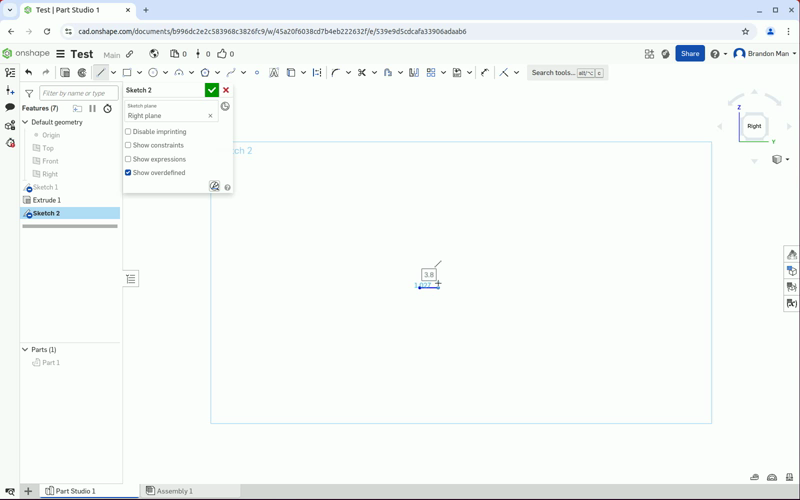
scroll(6)
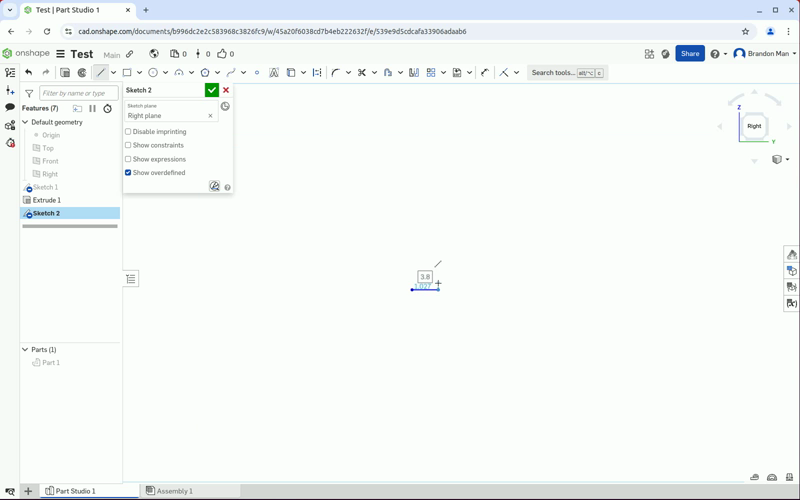
scroll(6)
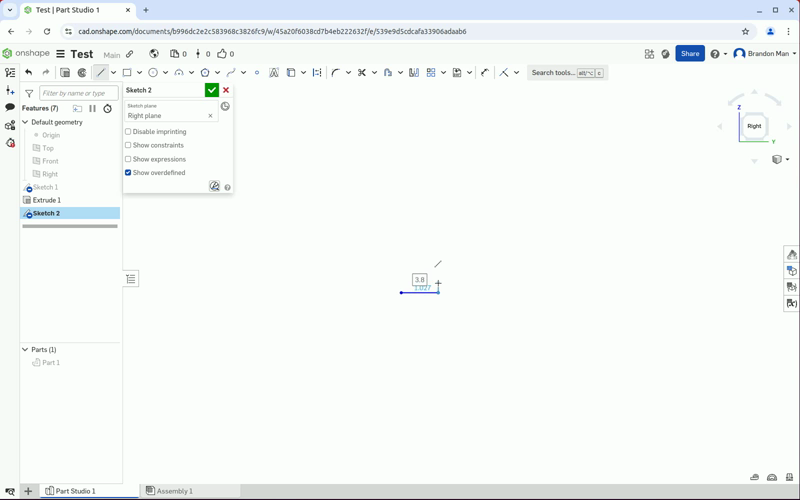
scroll(6)
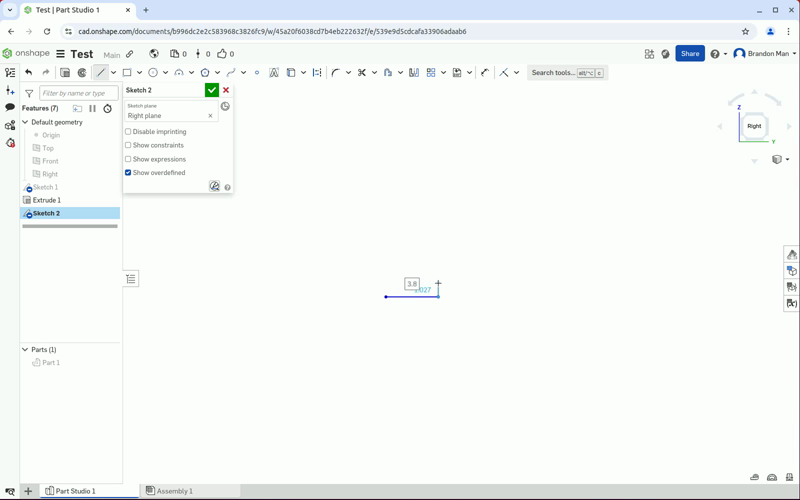
scroll(6)
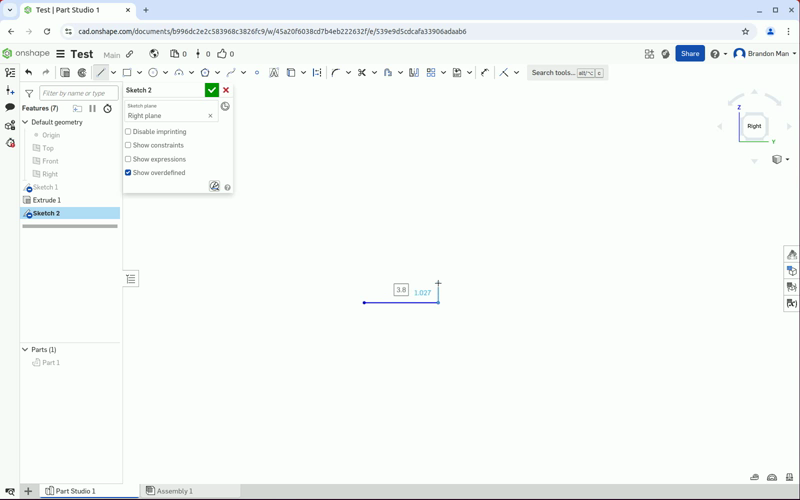
scroll(6)
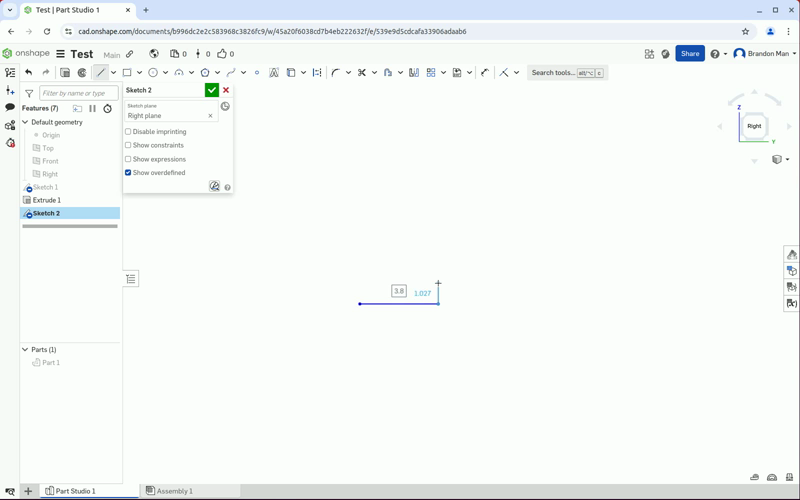
scroll(6)
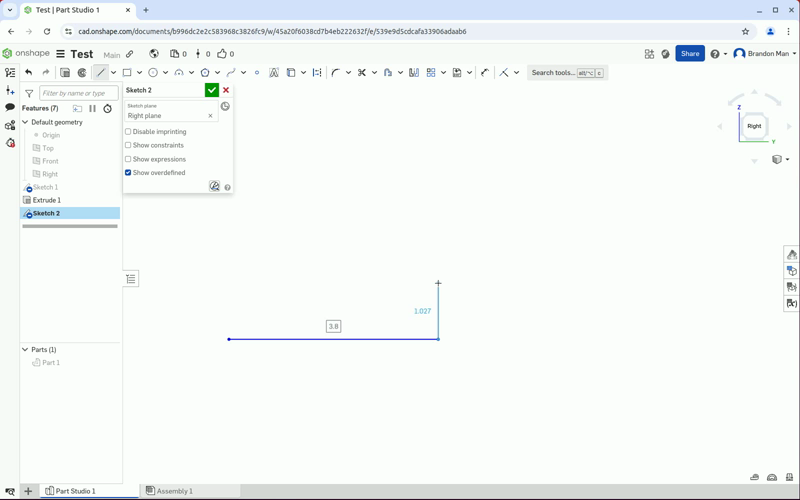
click(438, 282)
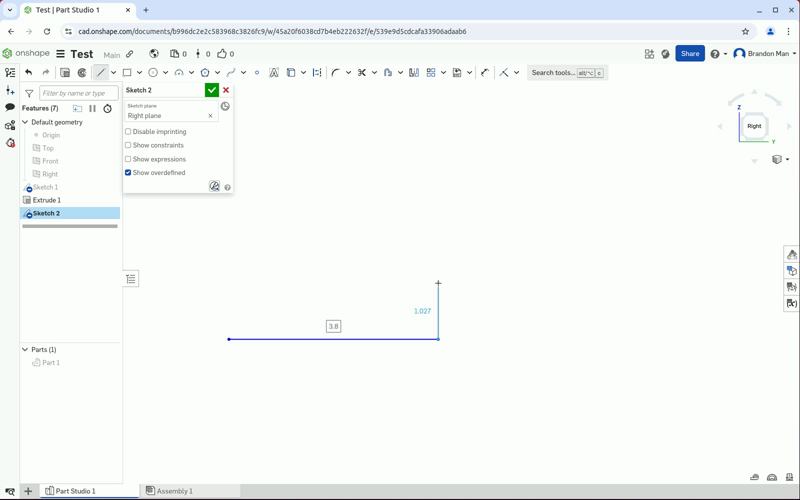
scroll(-6)
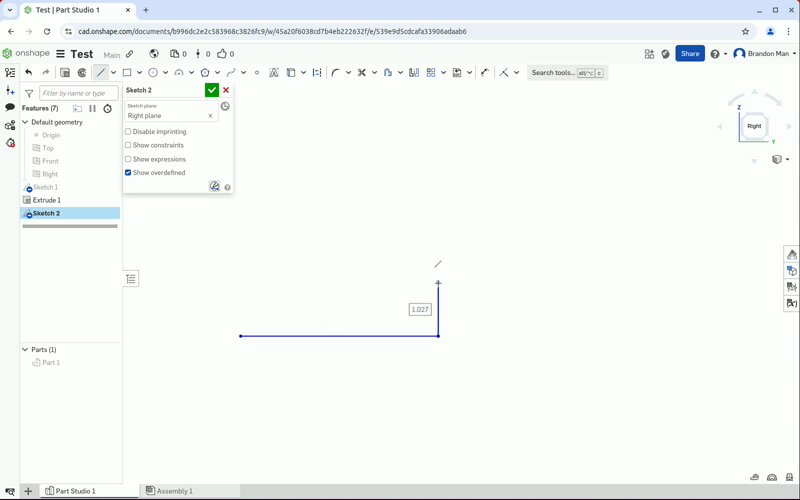
scroll(-6)
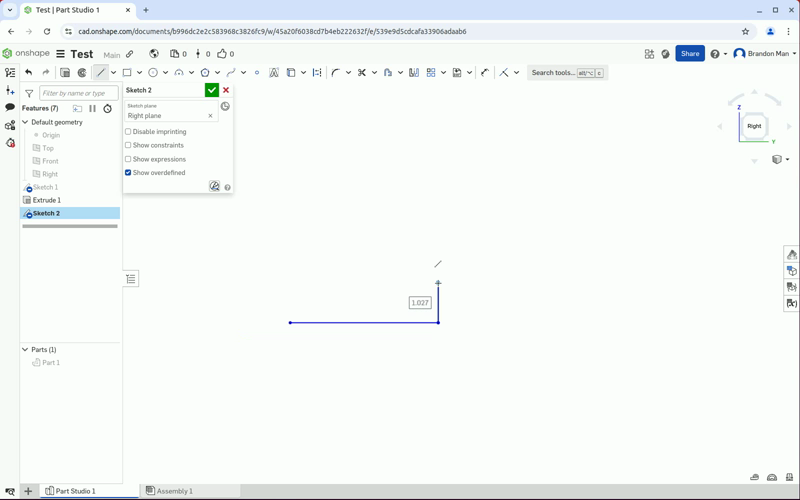
scroll(-6)
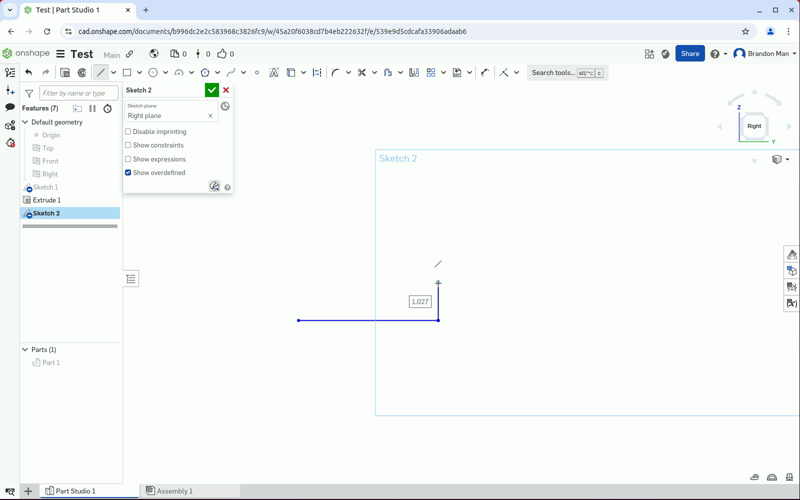
scroll(-6)
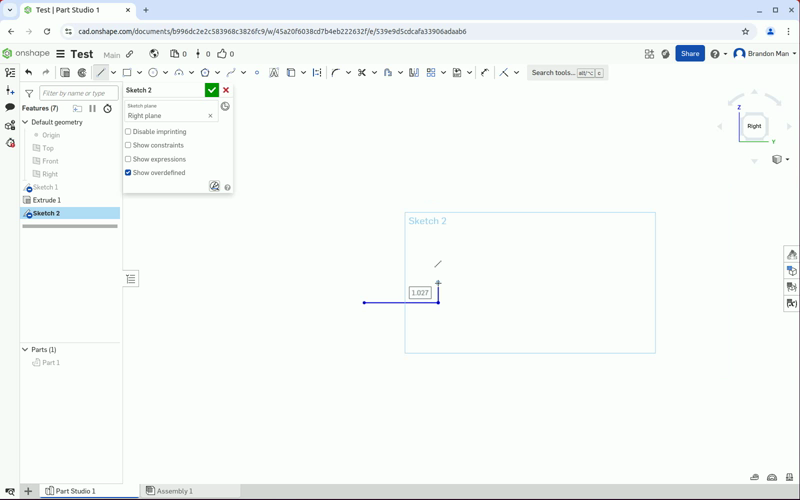
scroll(-6)
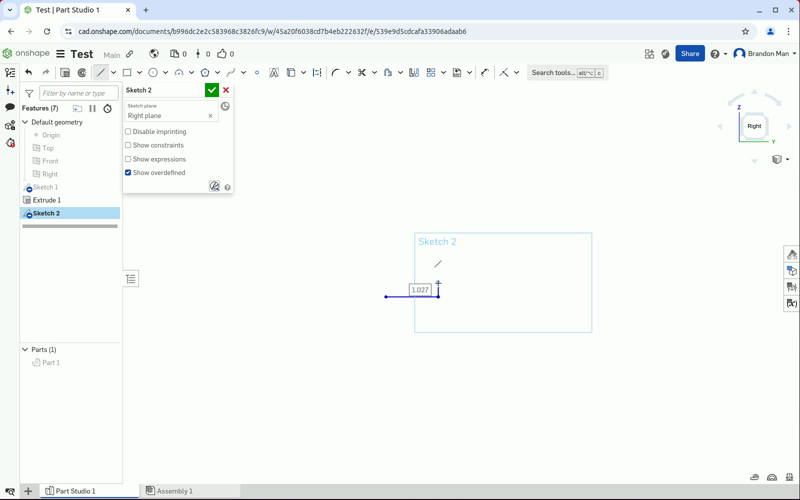
scroll(-6)
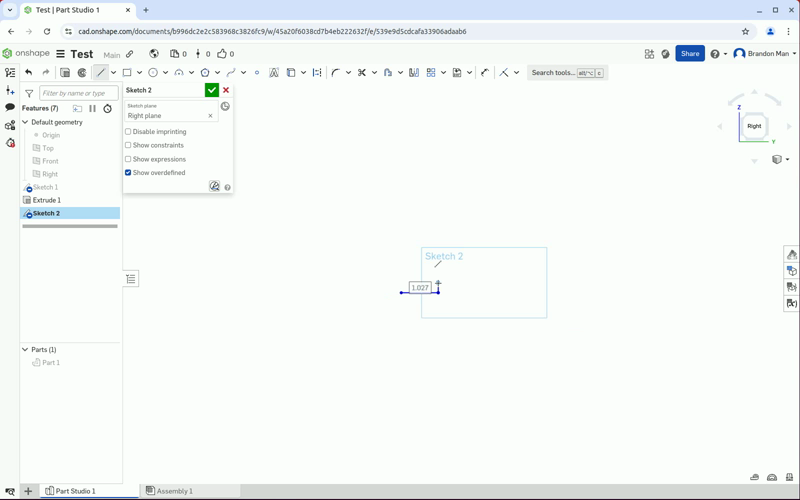
scroll(-6)
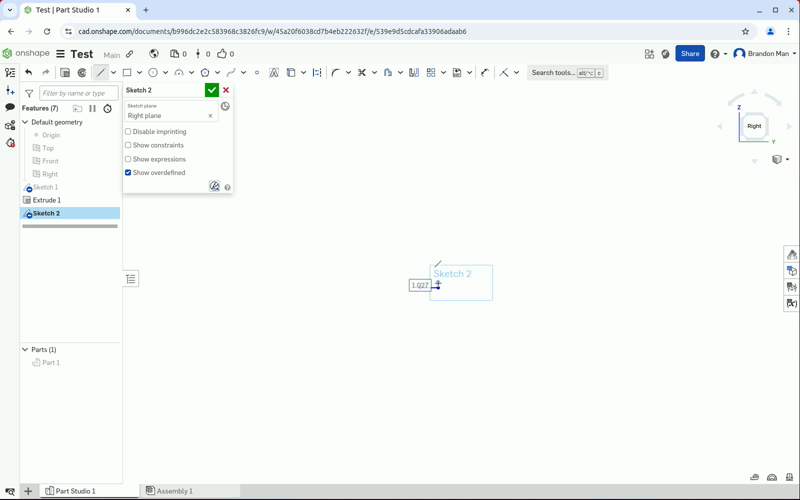
key_up(shift)
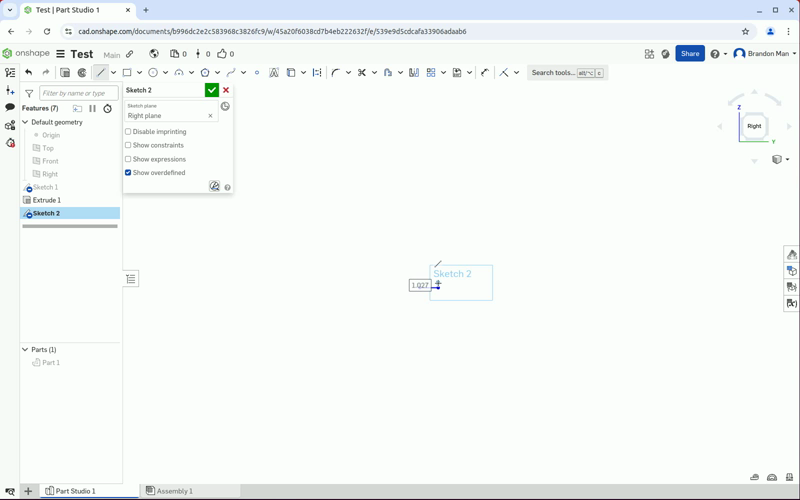
key_down(shift)
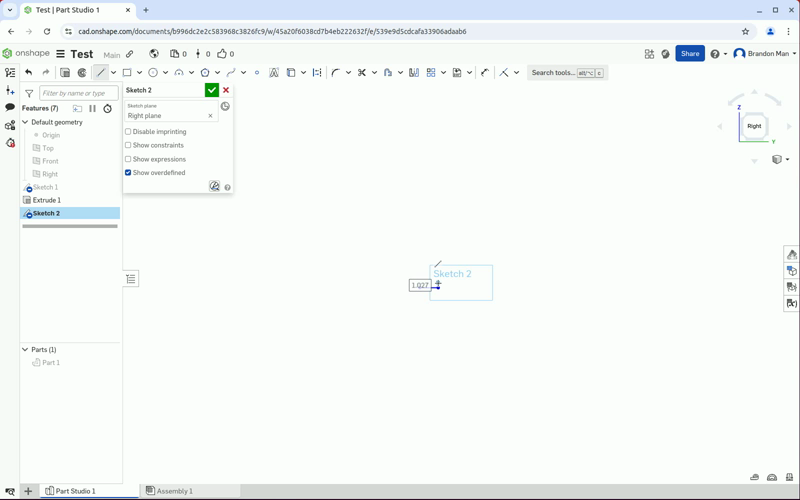
mouse_move(468, 282)
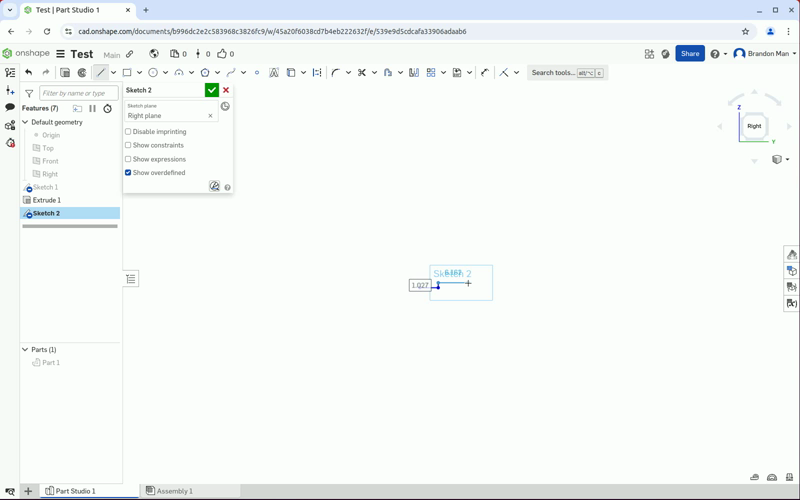
mouse_move(438, 278)
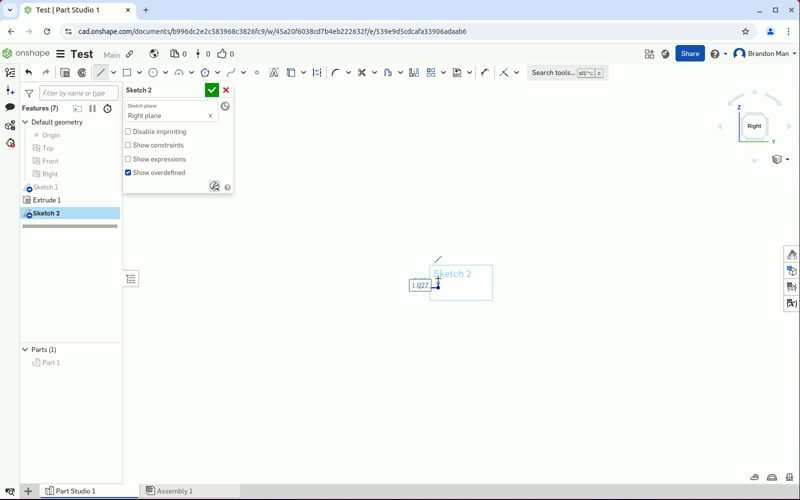
scroll(6)
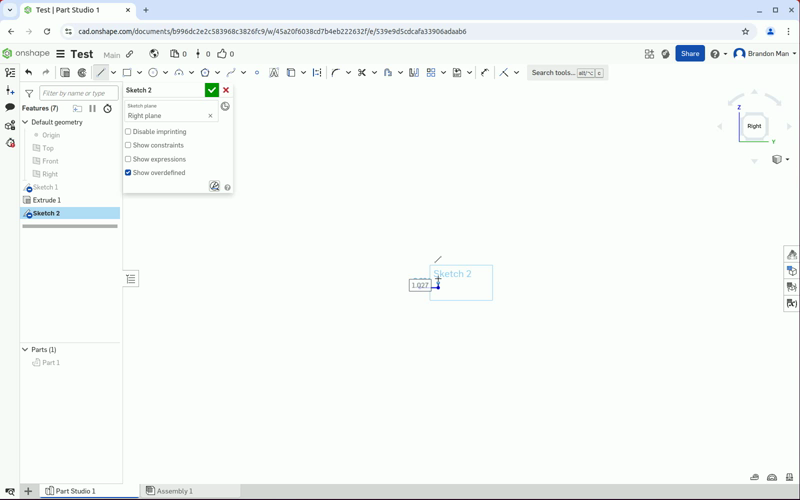
scroll(6)
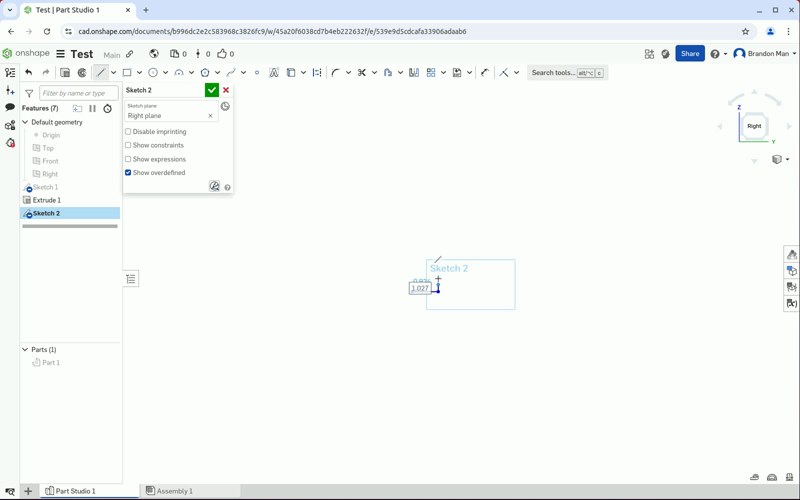
scroll(6)
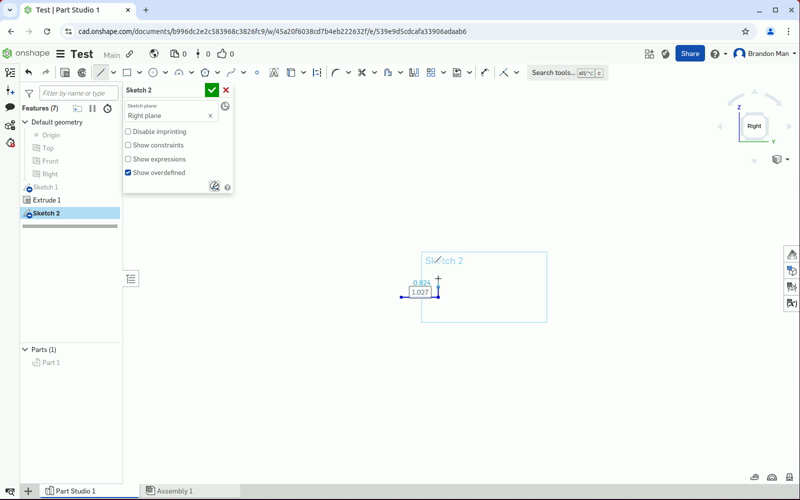
scroll(6)
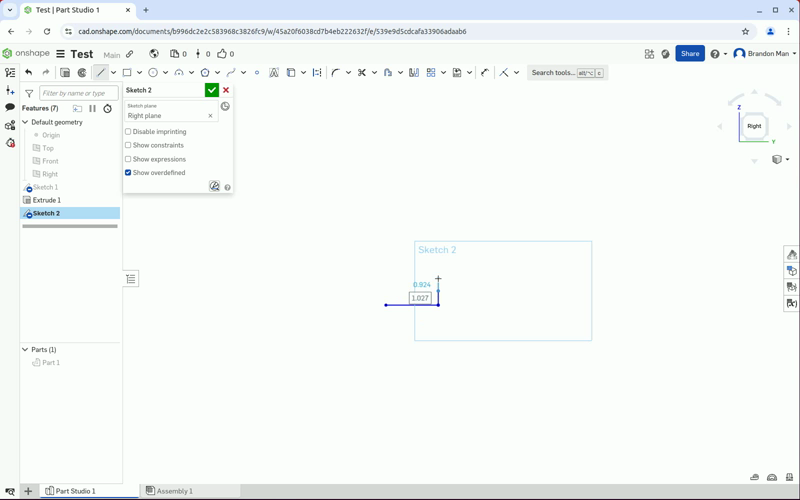
scroll(6)
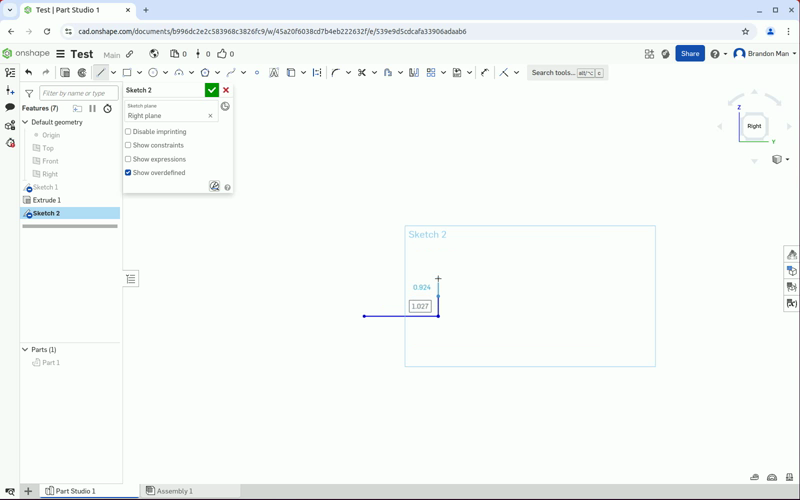
scroll(6)
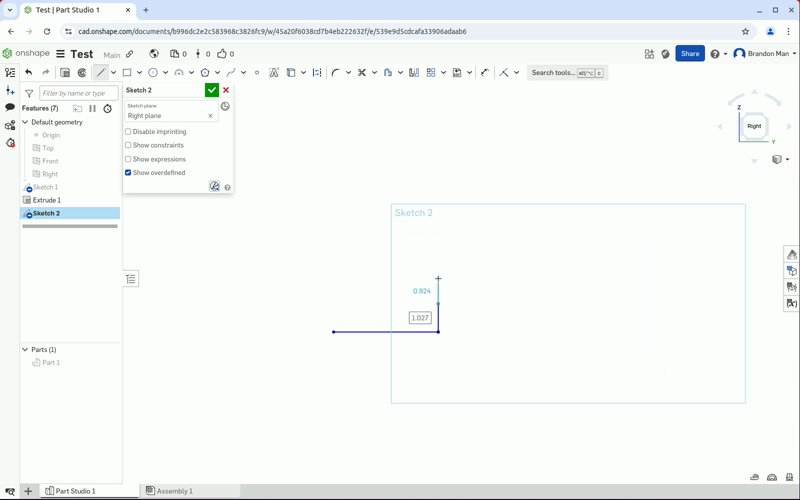
scroll(6)
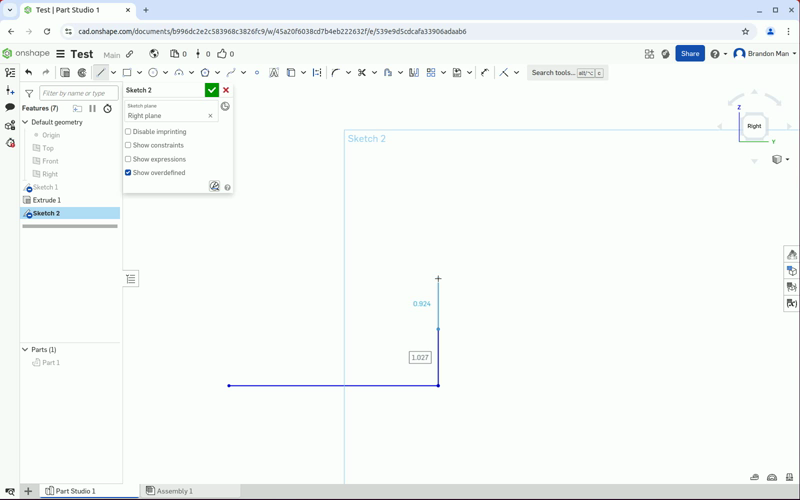
click(438, 278)
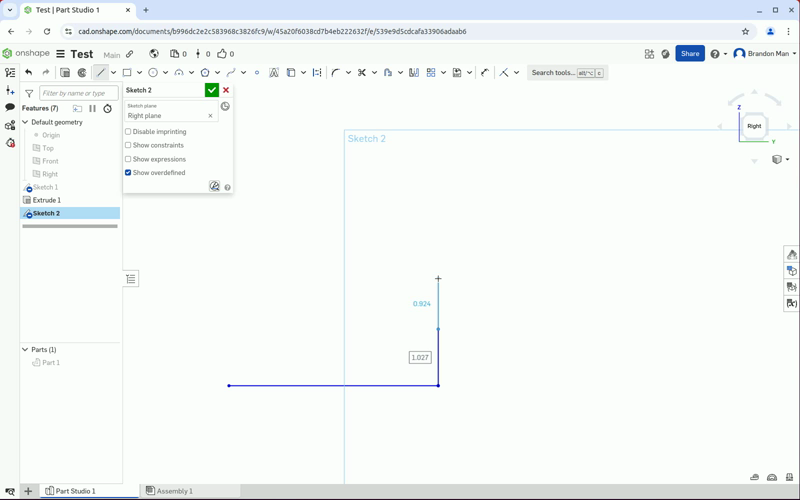
scroll(-6)
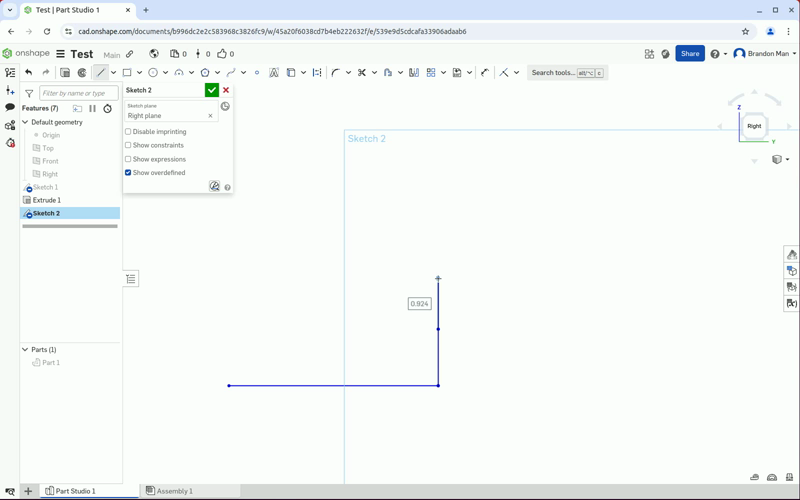
scroll(-6)
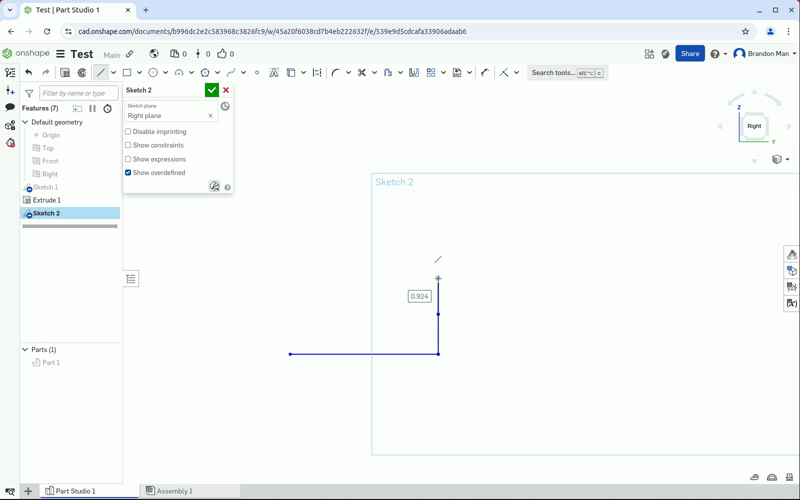
scroll(-6)
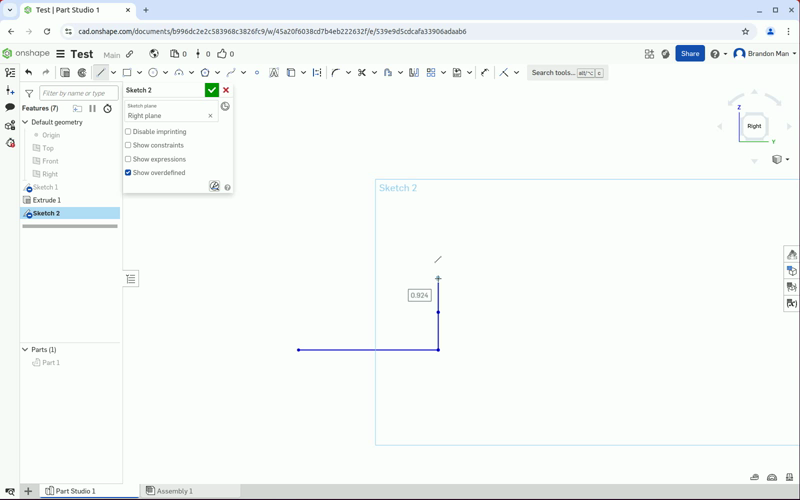
scroll(-6)
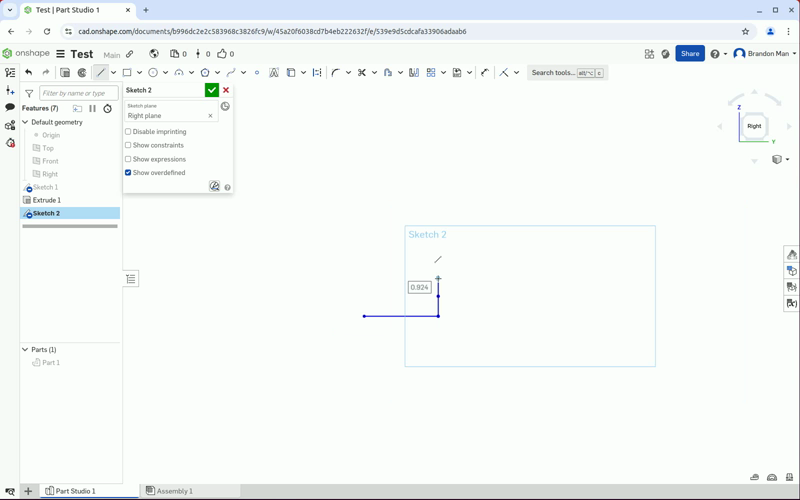
scroll(-6)
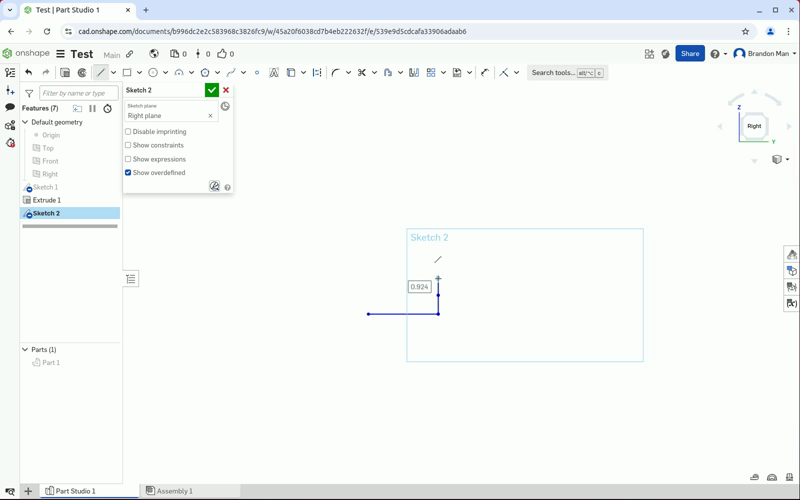
scroll(-6)
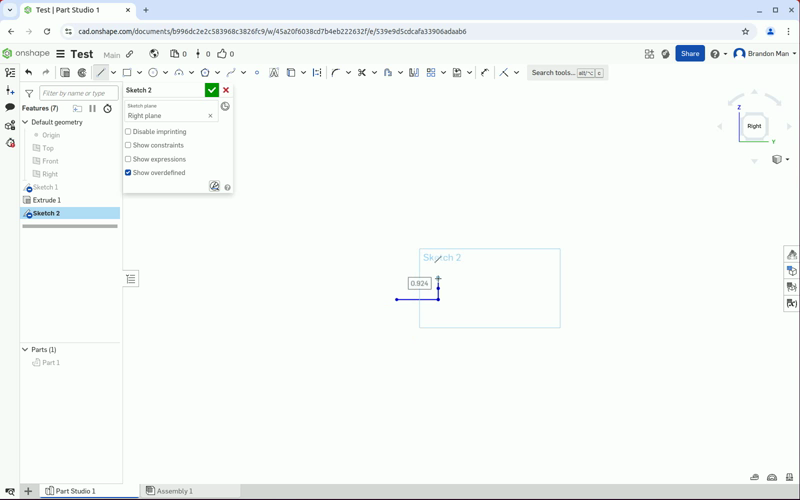
scroll(-6)
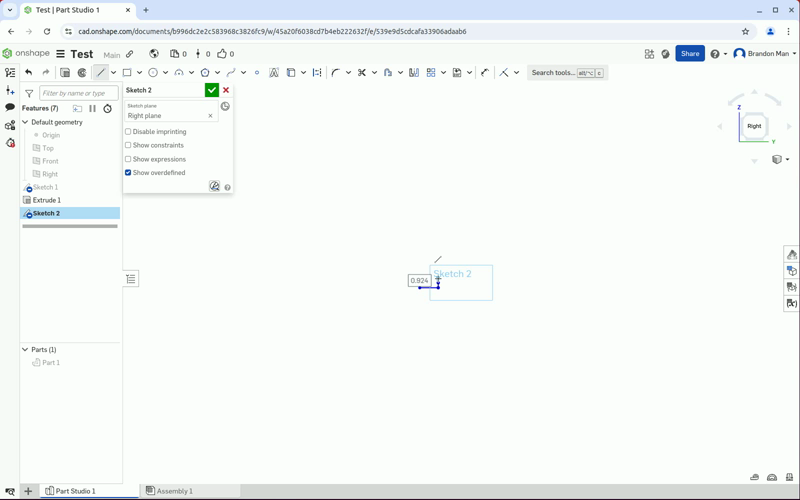
key_up(shift)
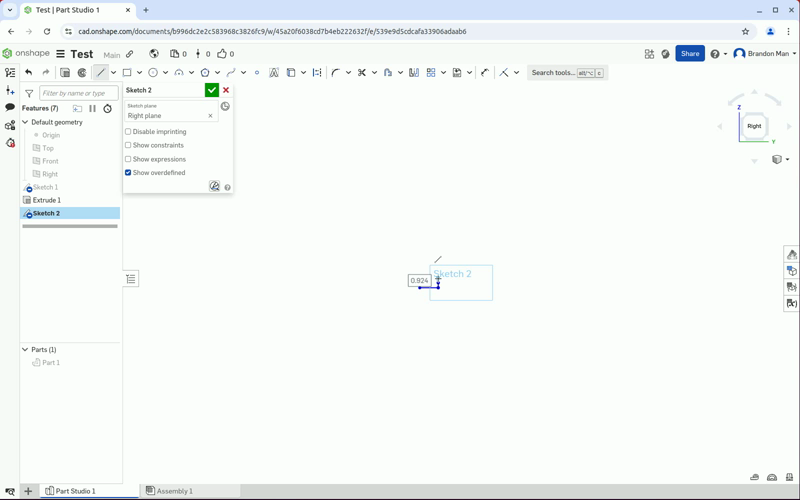
key_down(shift)
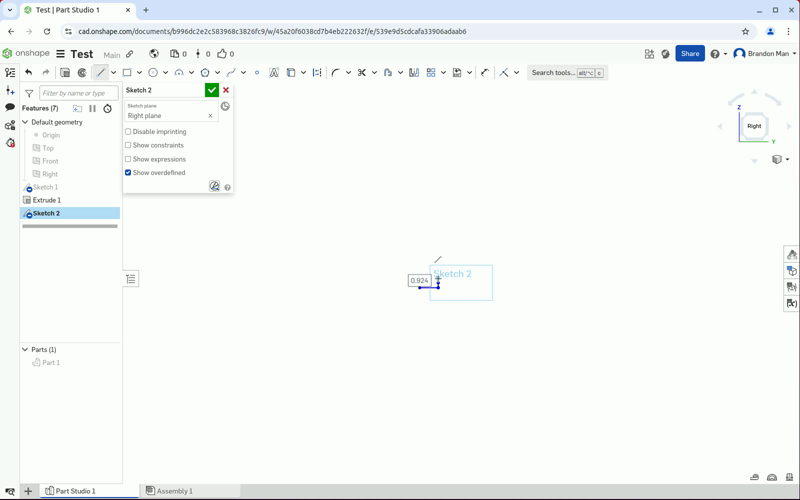
mouse_move(468, 278)
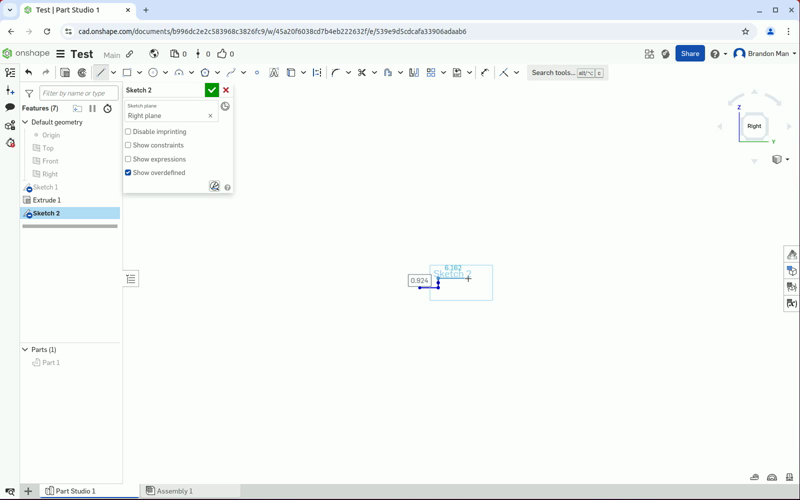
mouse_move(419, 278)
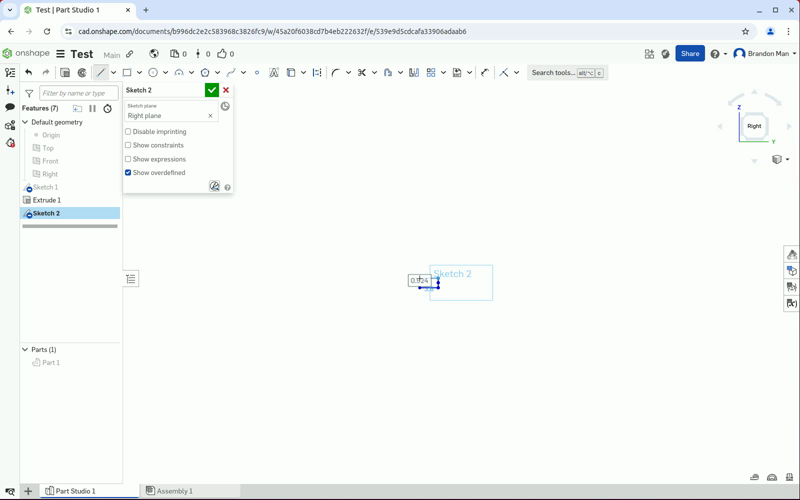
click(419, 278)
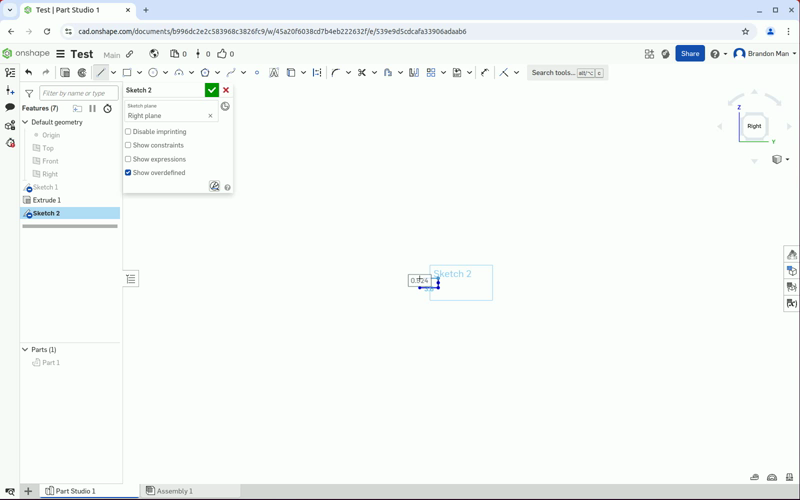
key_up(shift)
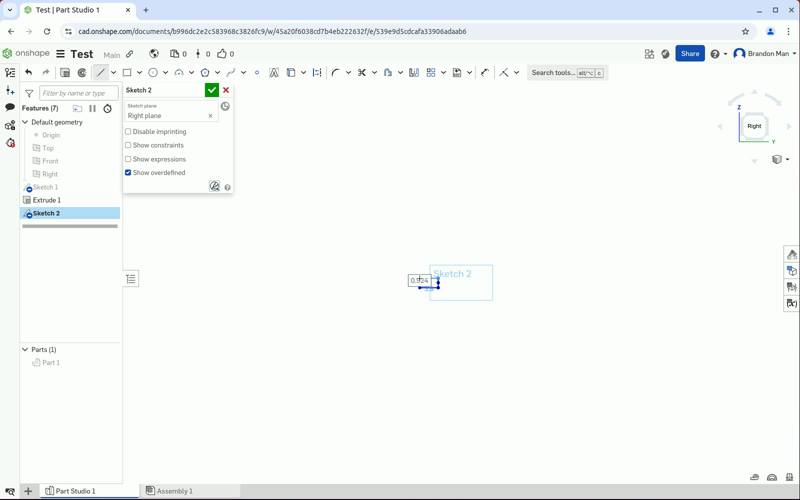
mouse_move(449, 278)
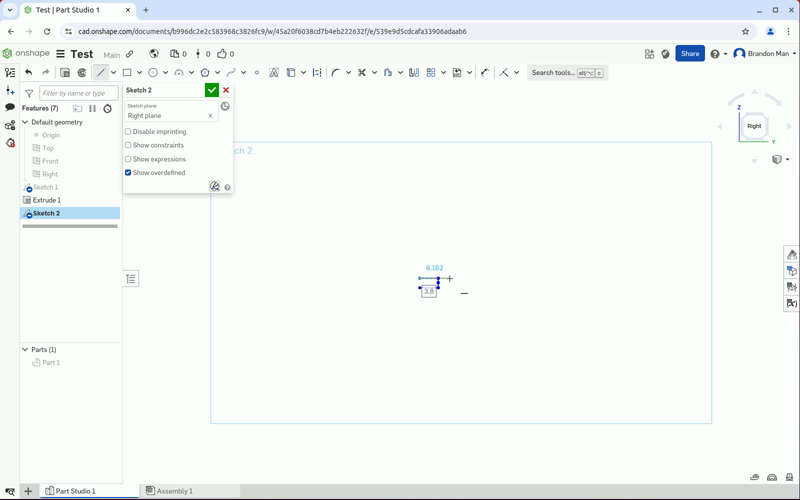
key_down(shift)
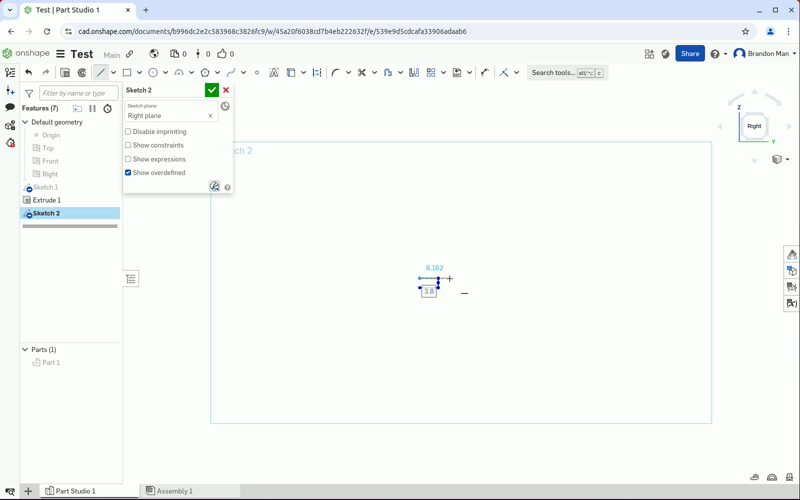
mouse_move(419, 287)
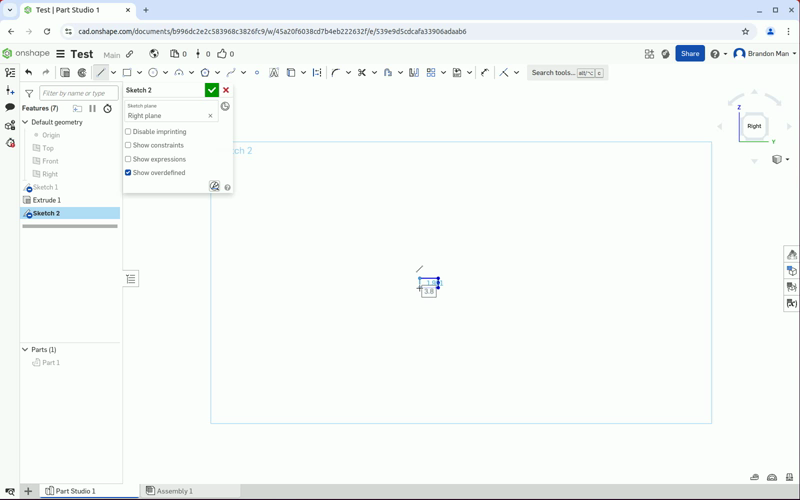
key_up(shift)
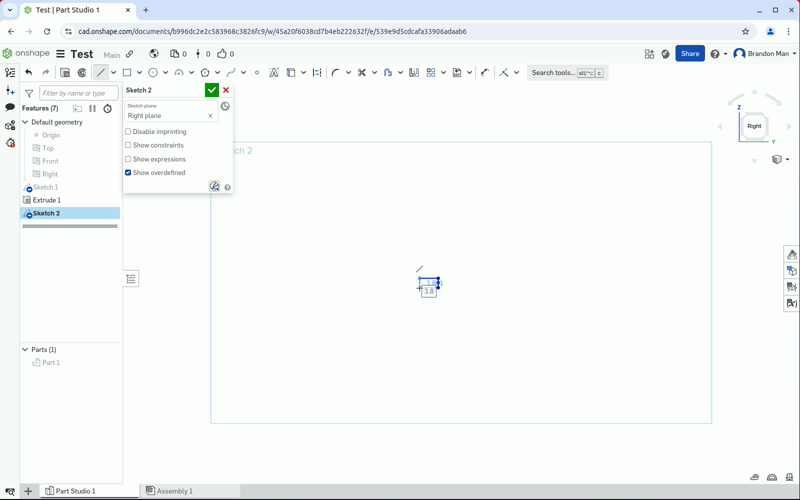
click(419, 287)
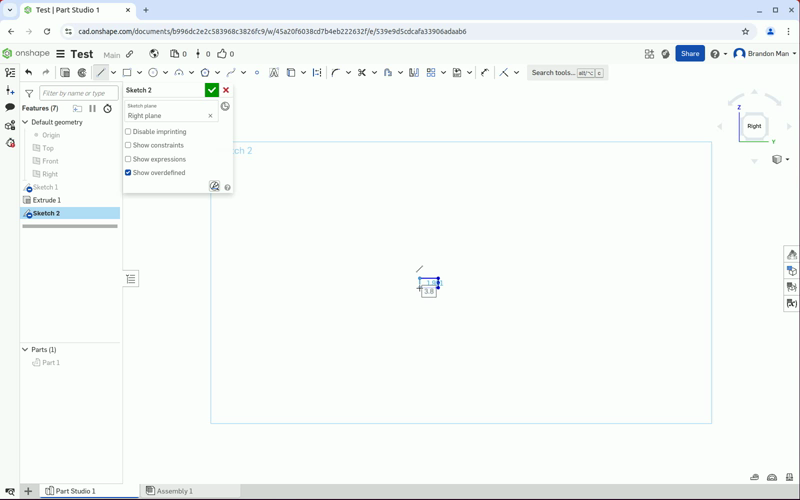
key(esc)
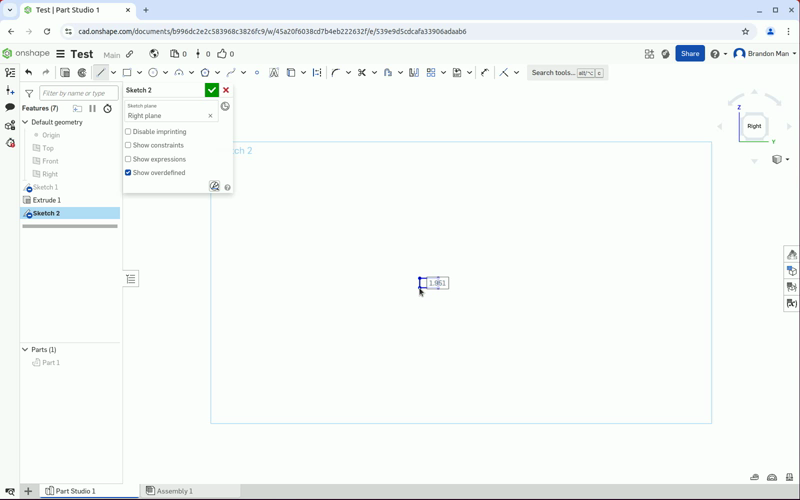
mouse_move(430, 281)
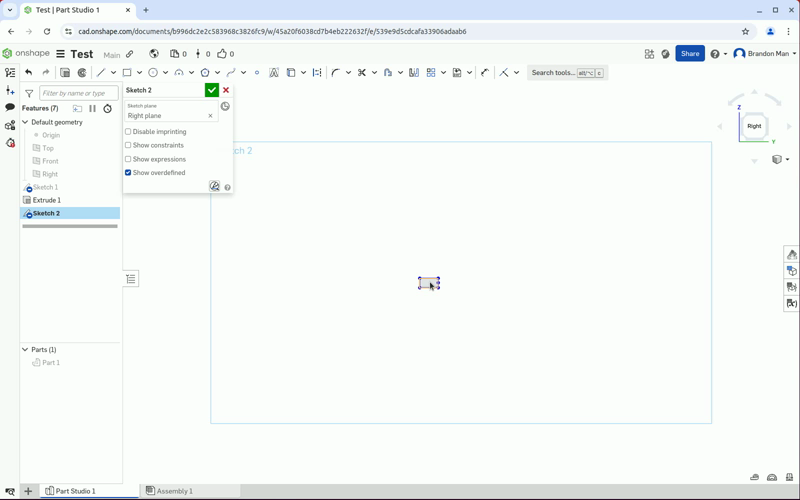
scroll(6)
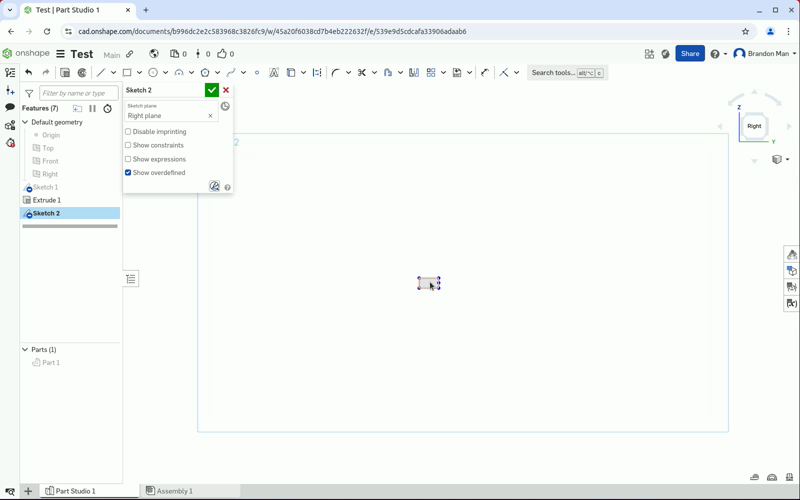
scroll(6)
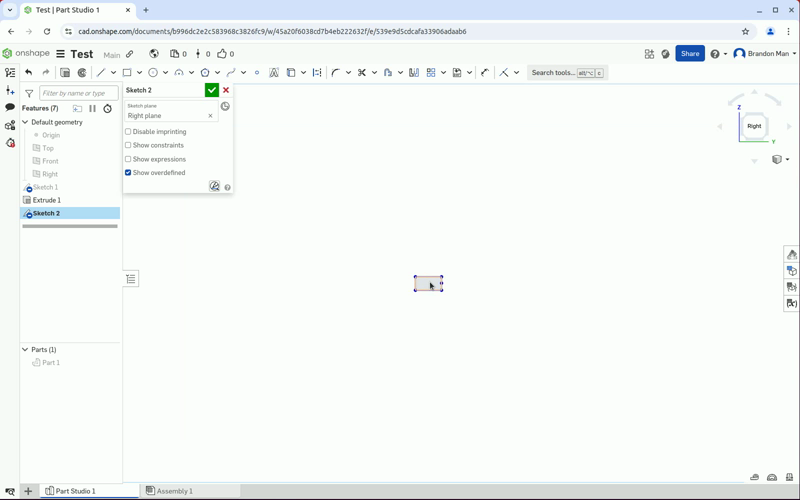
scroll(6)
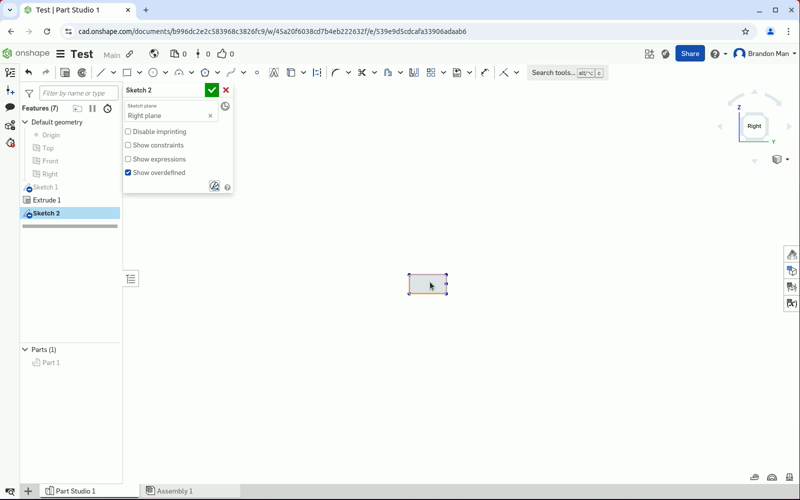
scroll(6)
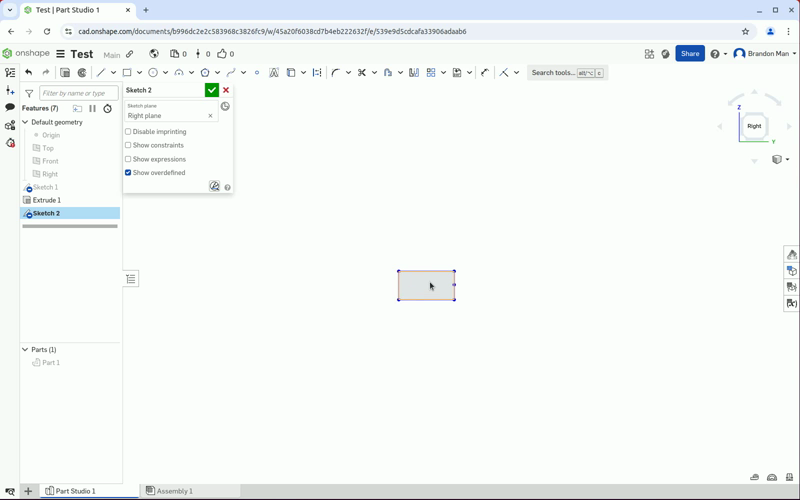
scroll(6)
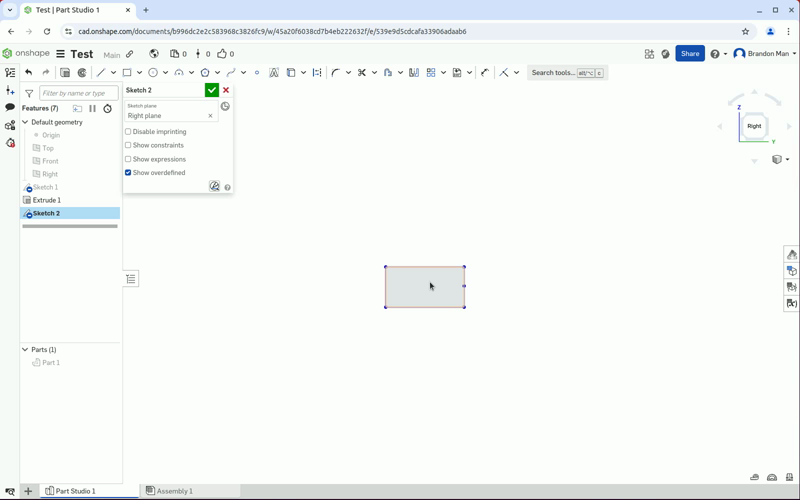
scroll(6)
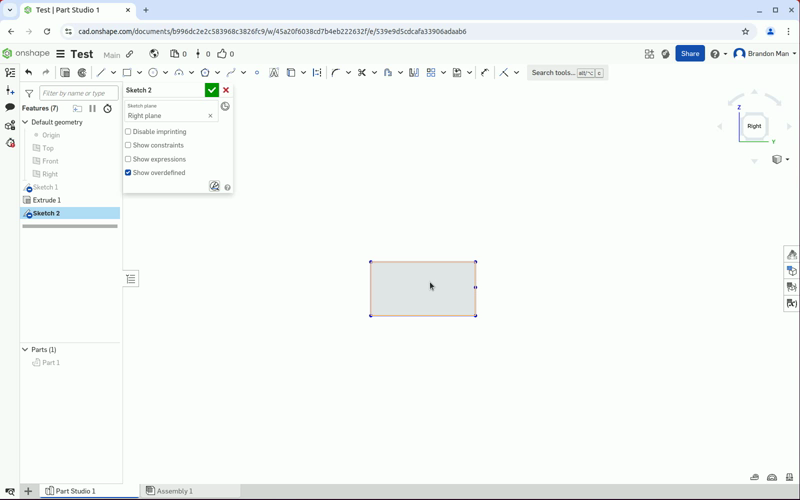
scroll(6)
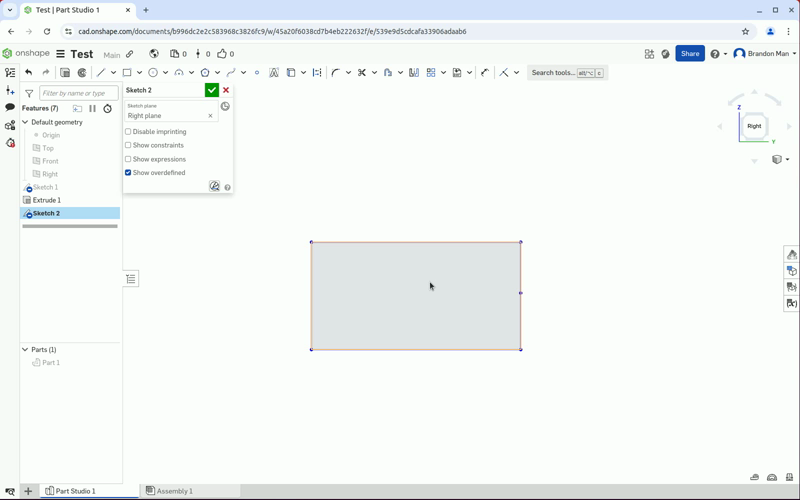
click(430, 281)
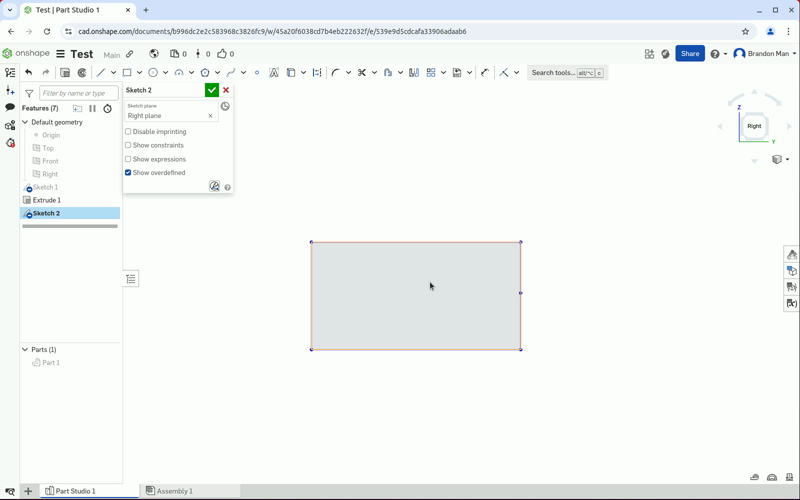
scroll(-6)
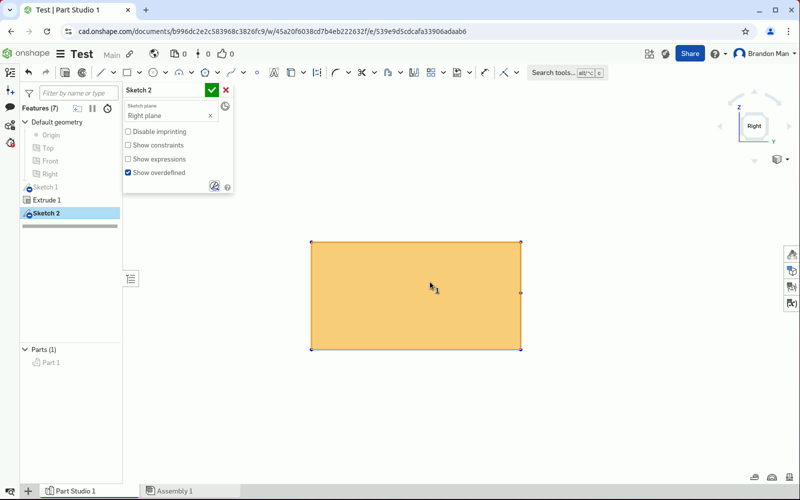
scroll(-6)
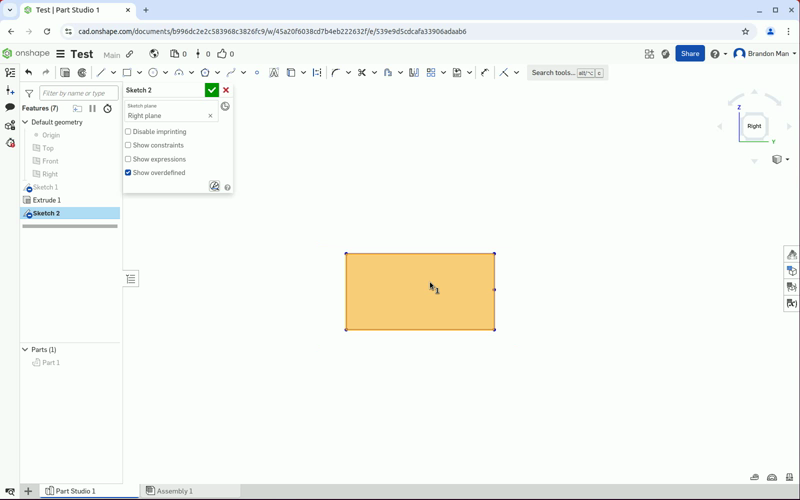
scroll(-6)
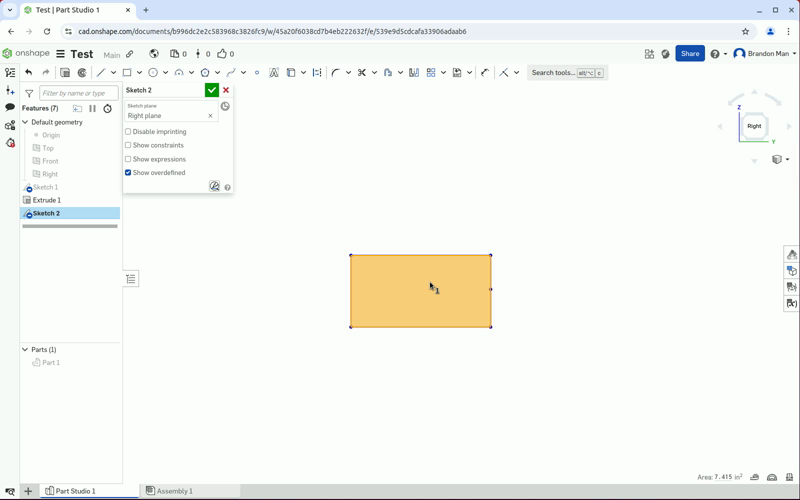
scroll(-6)
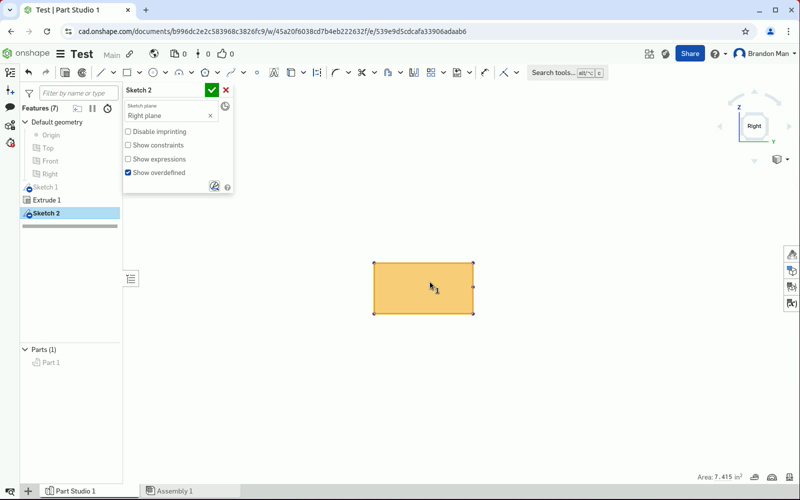
scroll(-6)
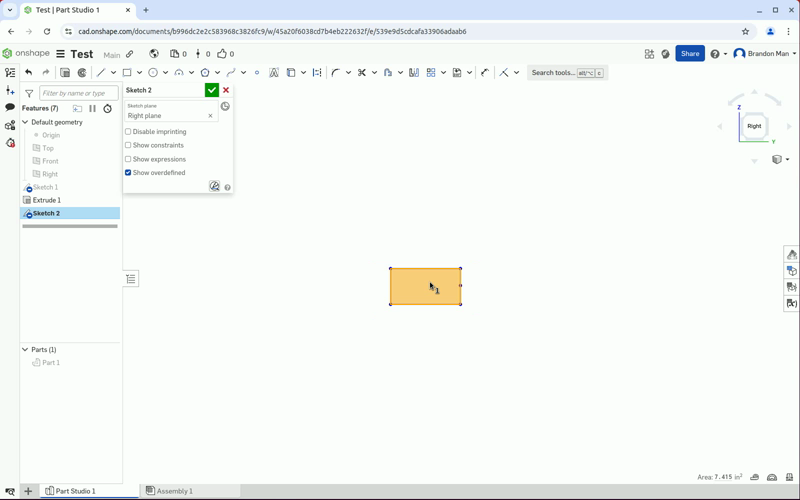
scroll(-6)
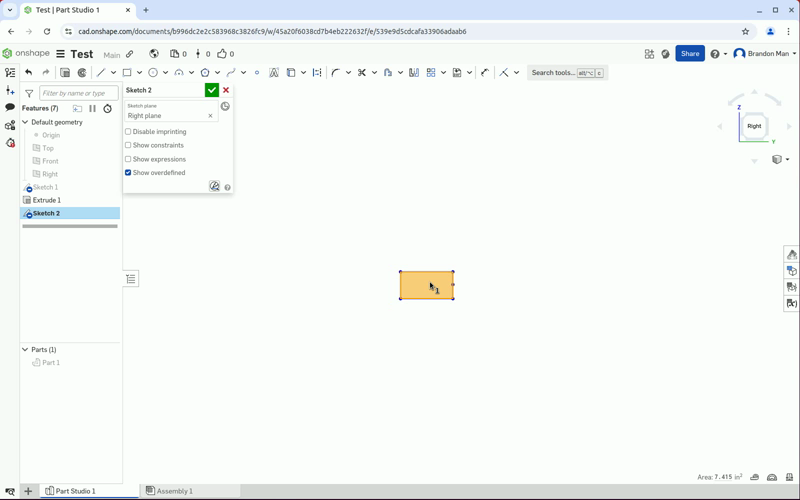
scroll(-6)
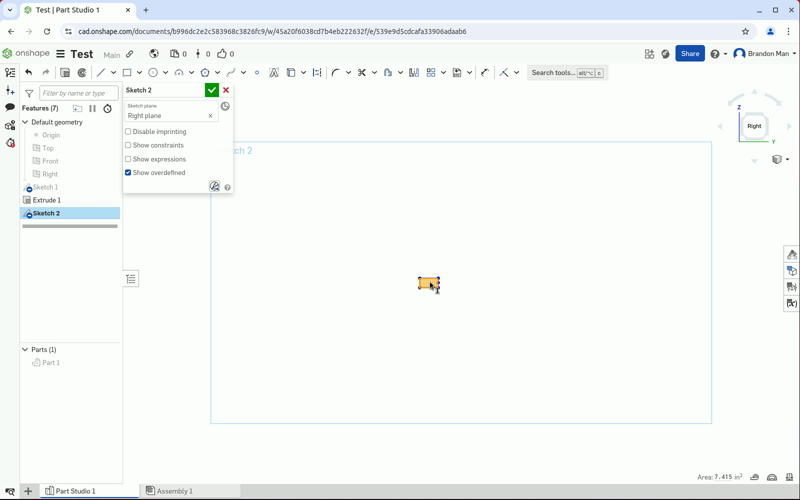
mouse_move(73, 352)
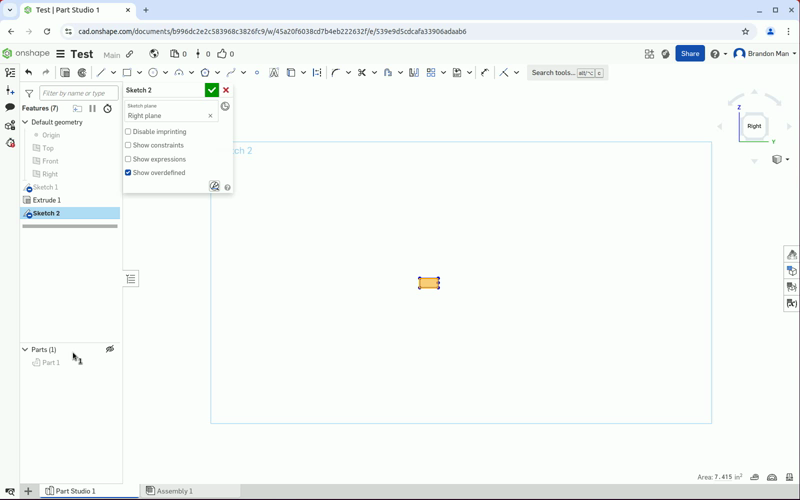
key(shift+y)
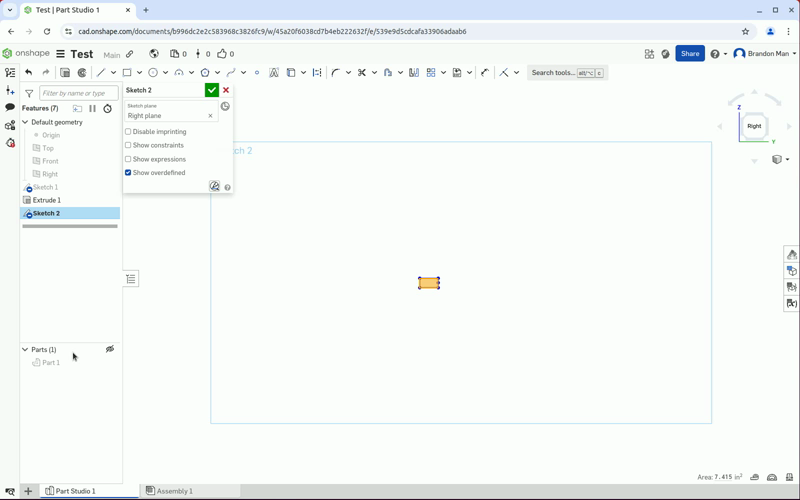
key(shift+e)
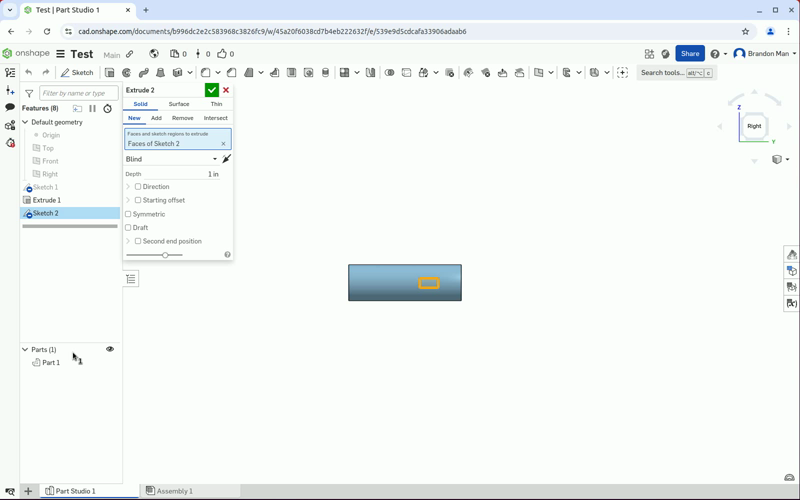
mouse_move(143, 106)
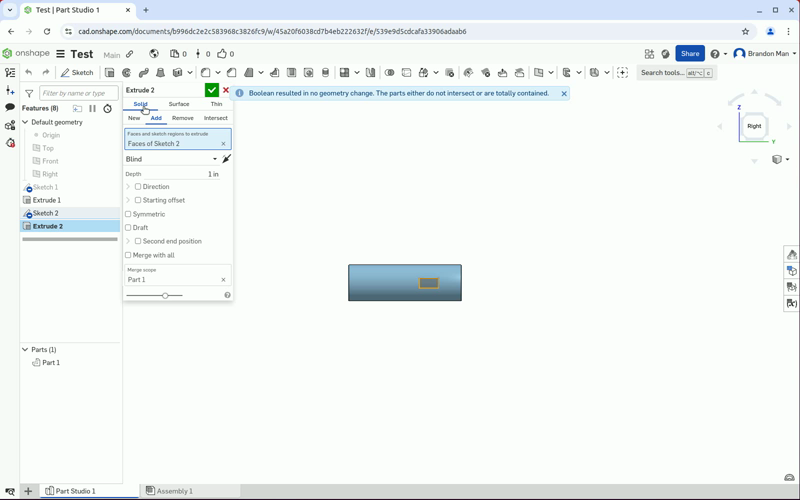
click(143, 106)
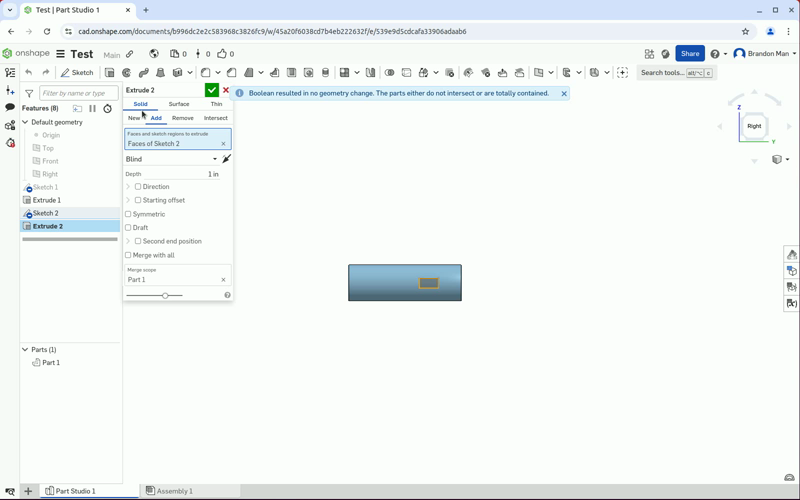
mouse_move(137, 120)
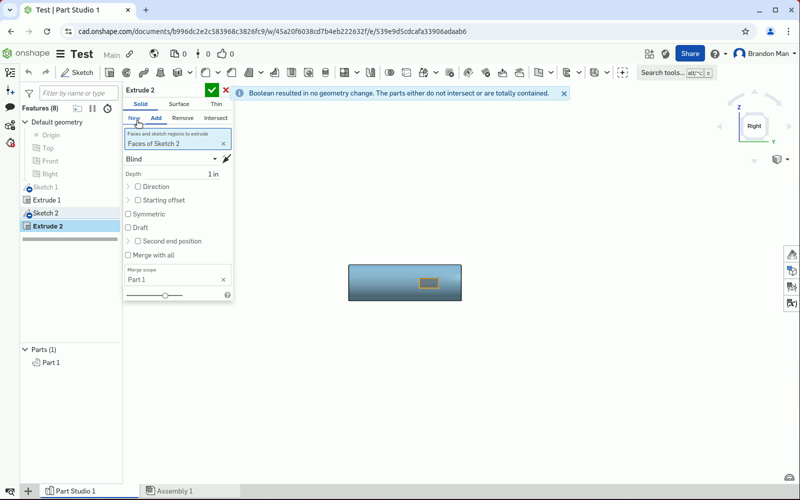
click(137, 120)
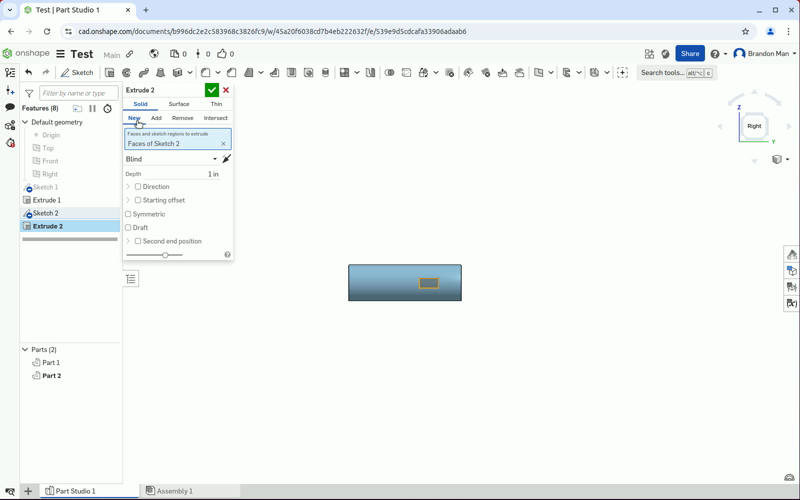
key(tab, 4)
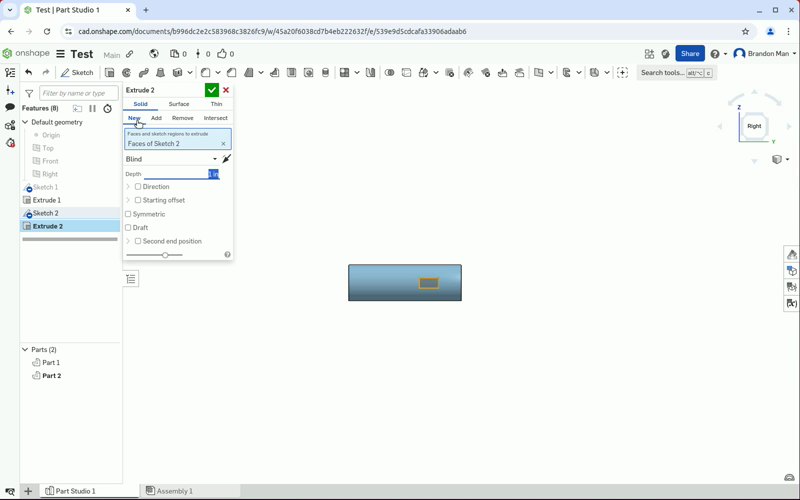
text(-13.961)
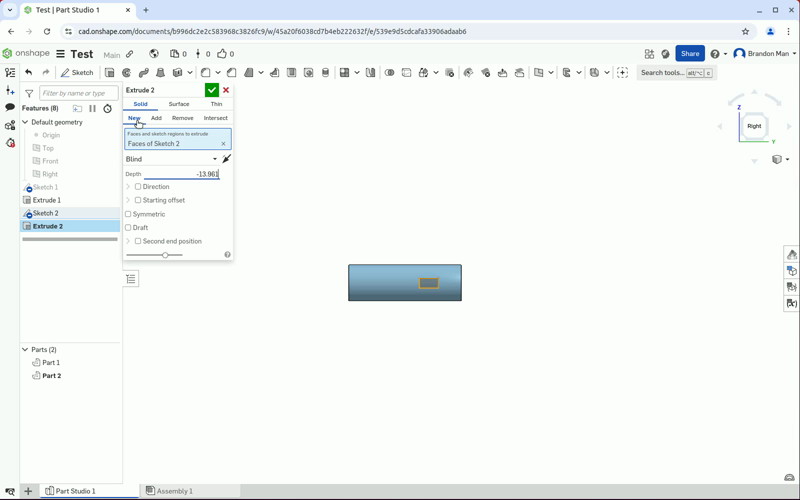
key(enter)
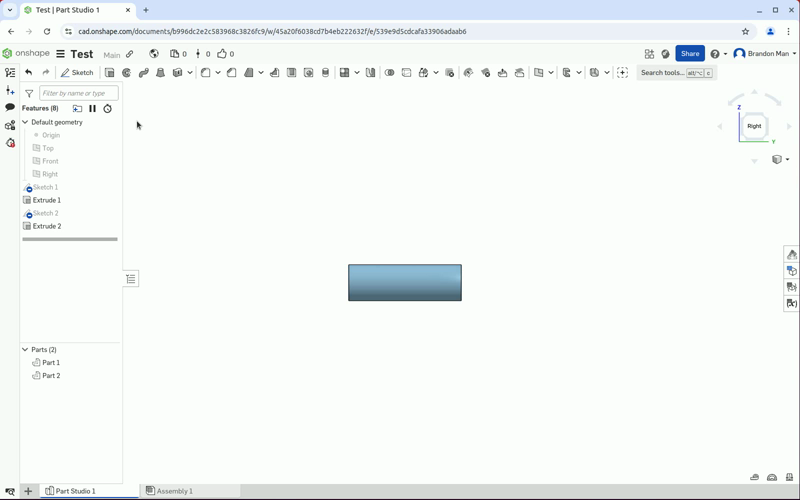
key(shift+h)
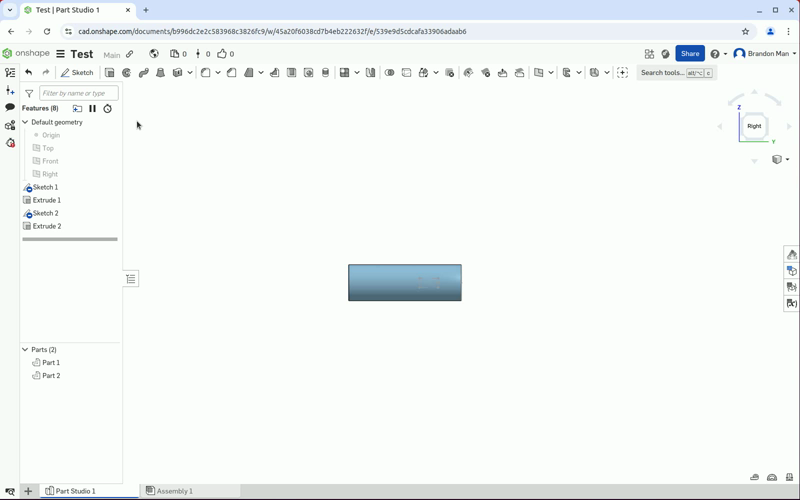
key(shift+h)
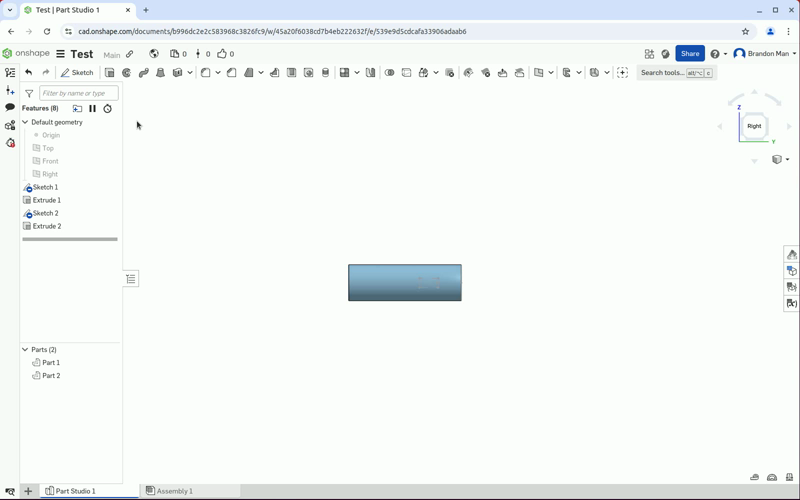
key(shift+7)
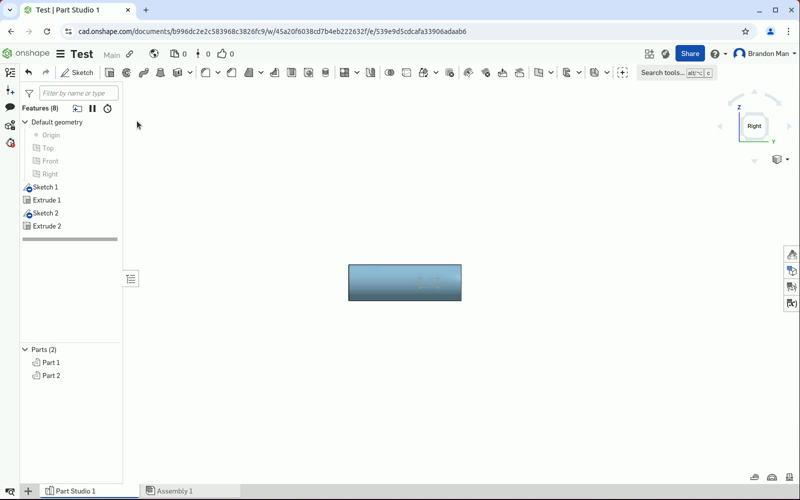
key(right, 2)
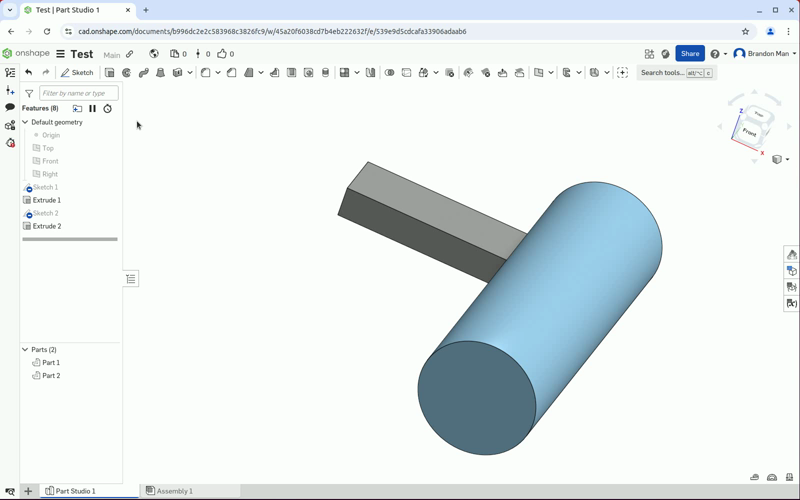
key(down, 2)
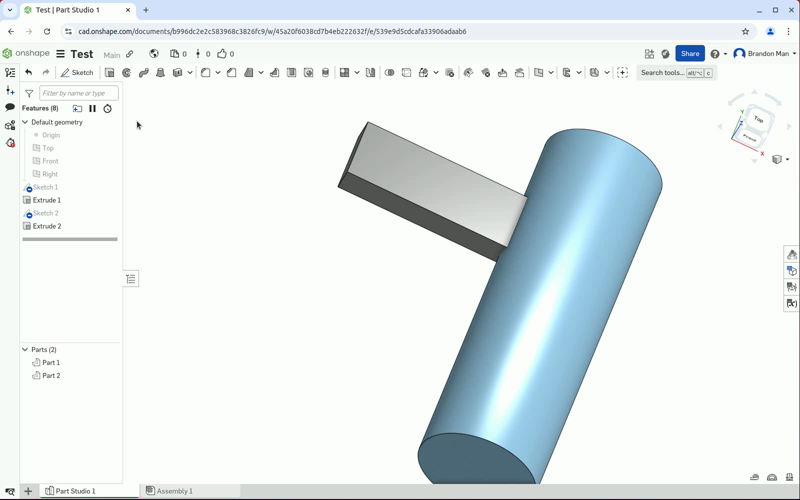
key(up, 2)
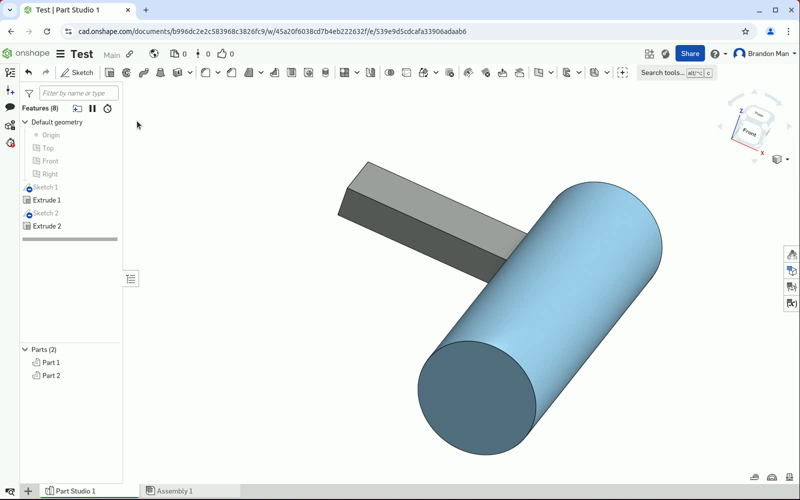
key(left, 2)
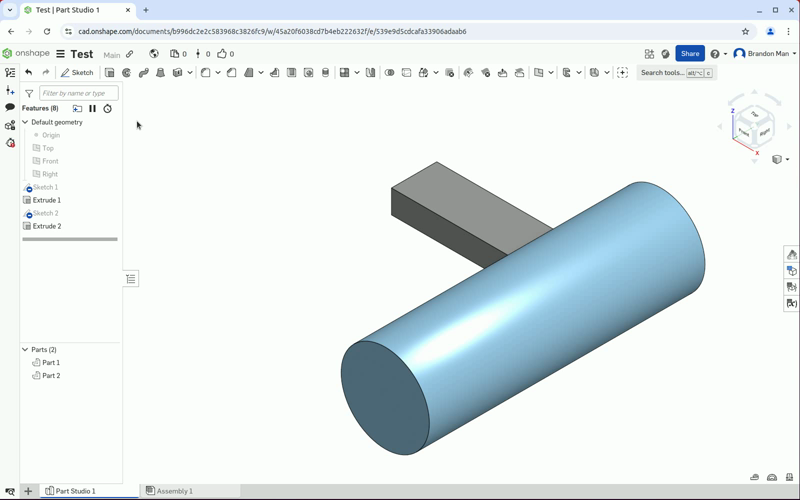
mouse_move(73, 189)
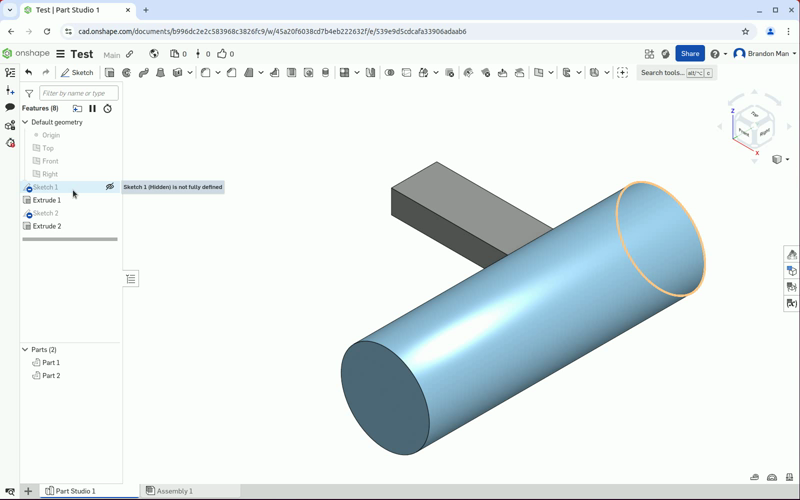
click(73, 189)